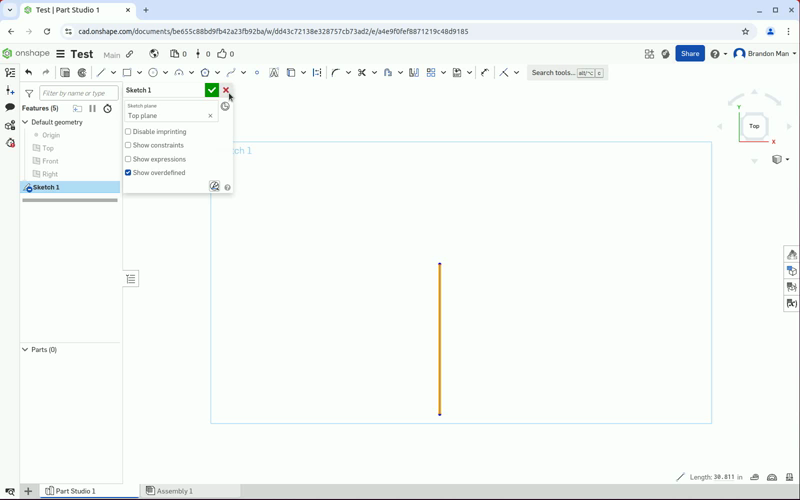
key(shift+h)
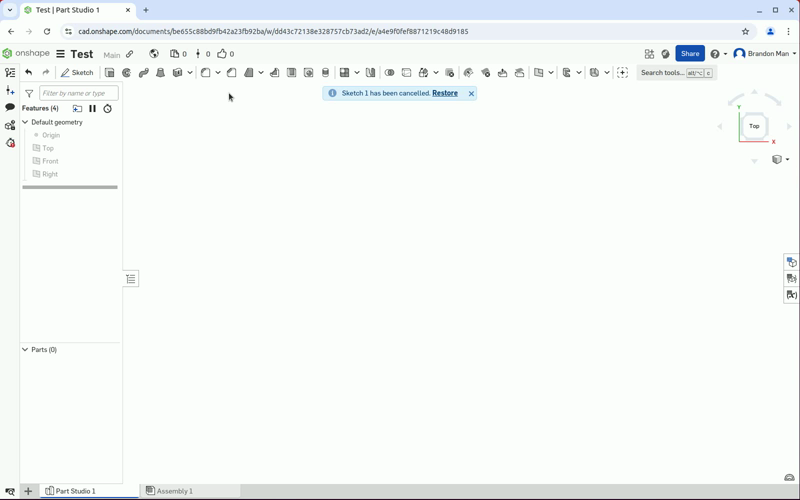
mouse_move(73, 352)
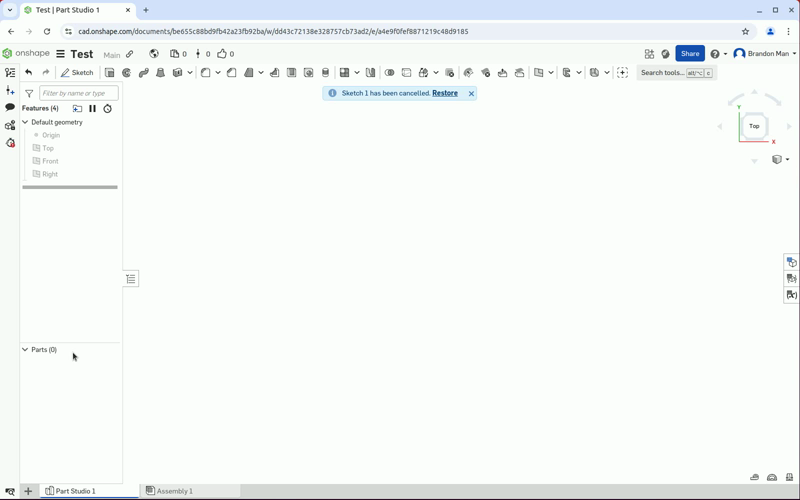
key(y)
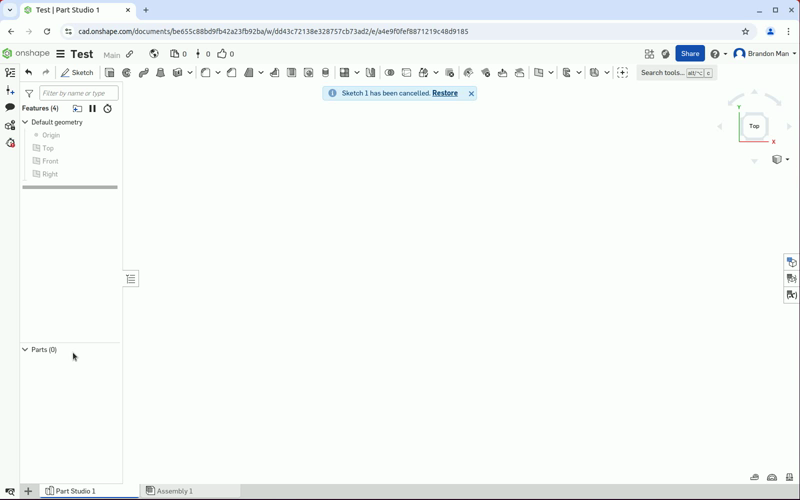
key(shift+p)
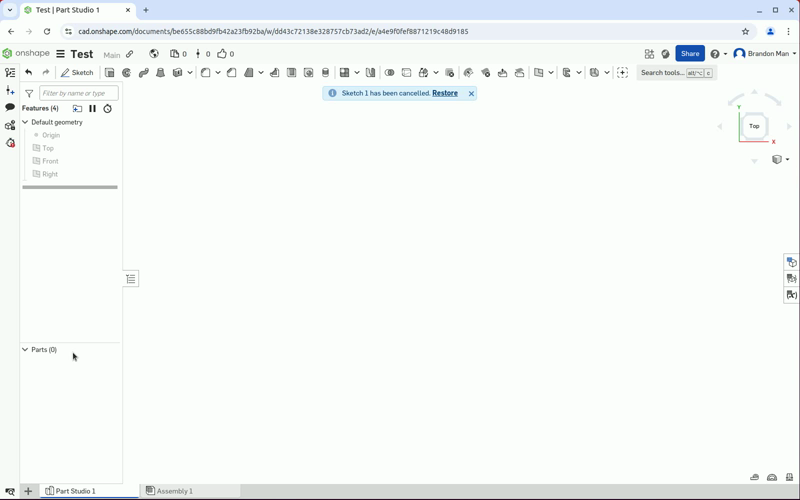
key(space)
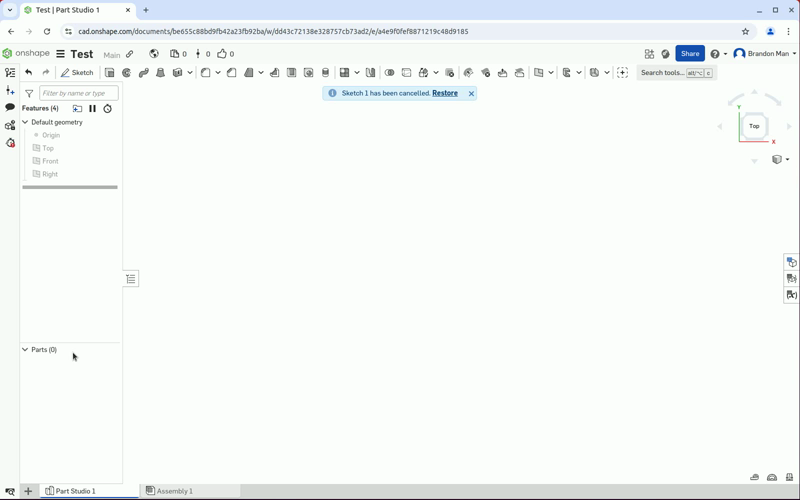
key_down(shift)
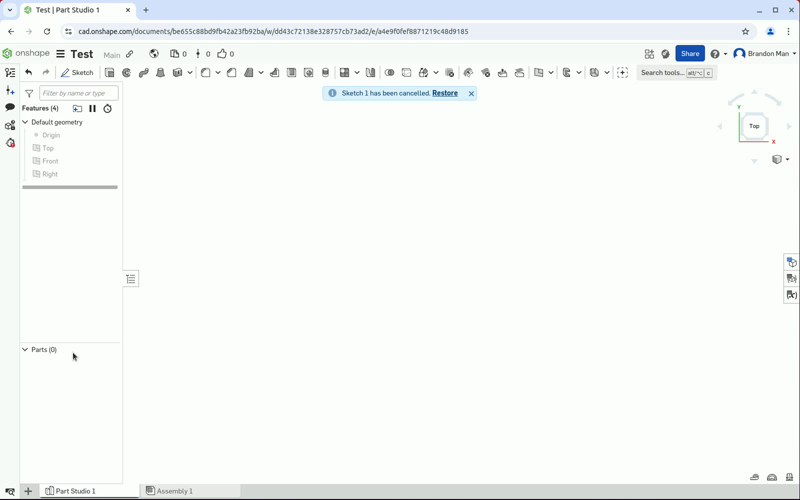
key(up)
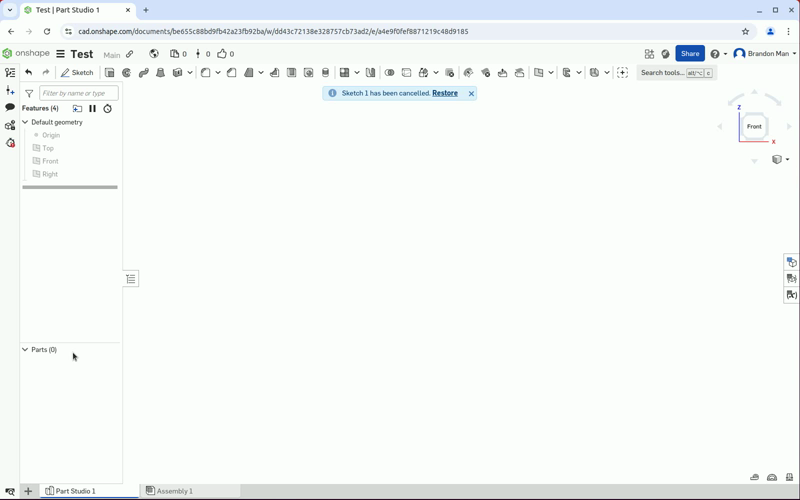
key_up(shift)
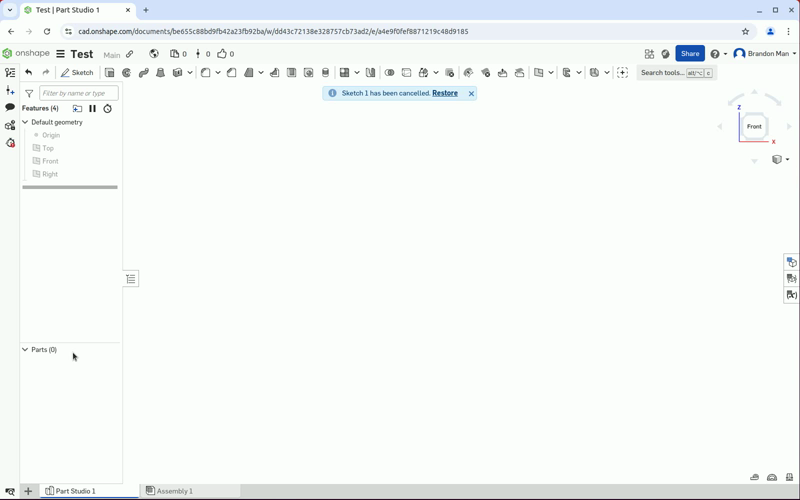
mouse_move(73, 352)
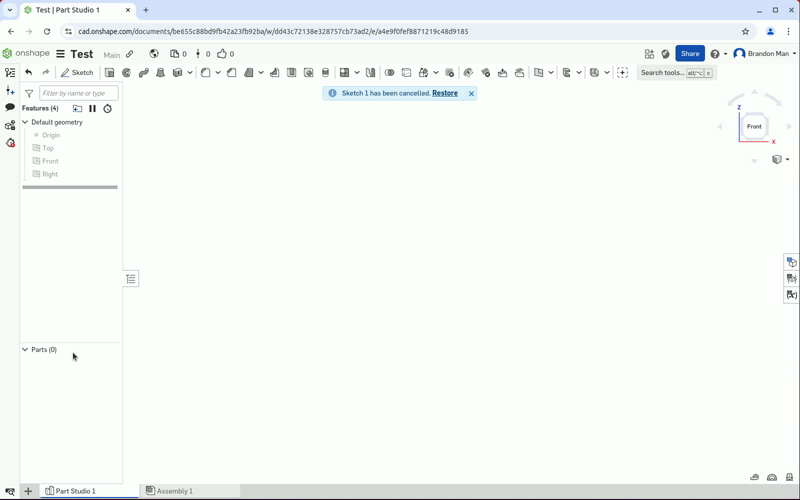
key(shift+y)
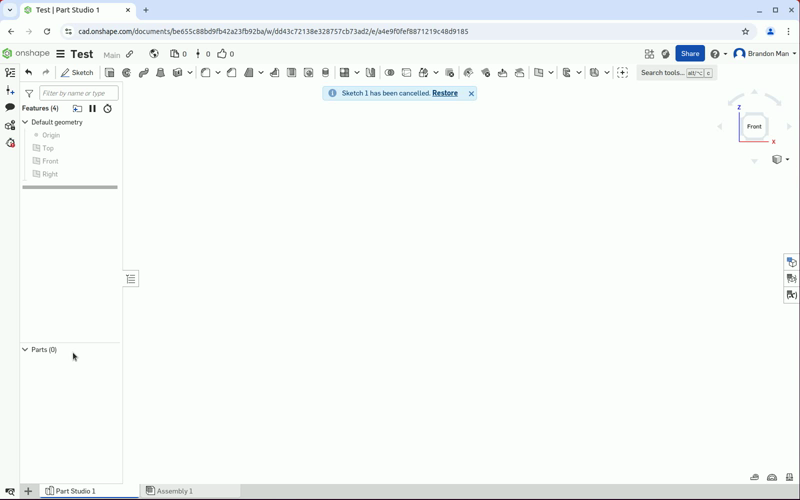
key(shift+s)
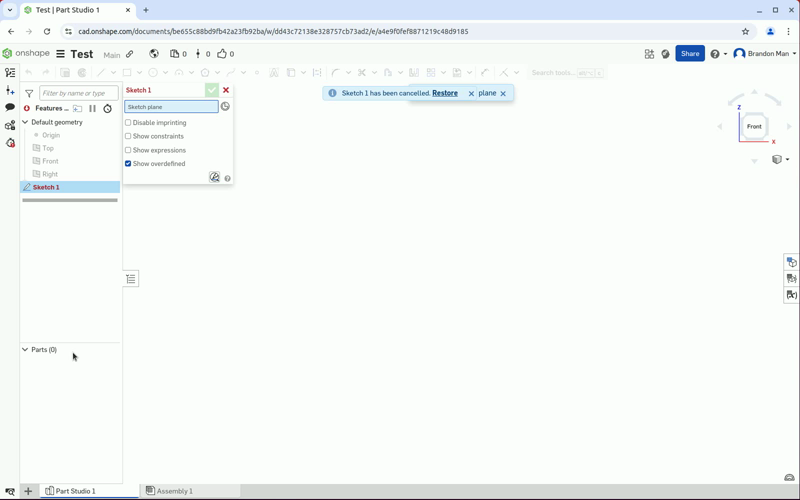
mouse_move(73, 163)
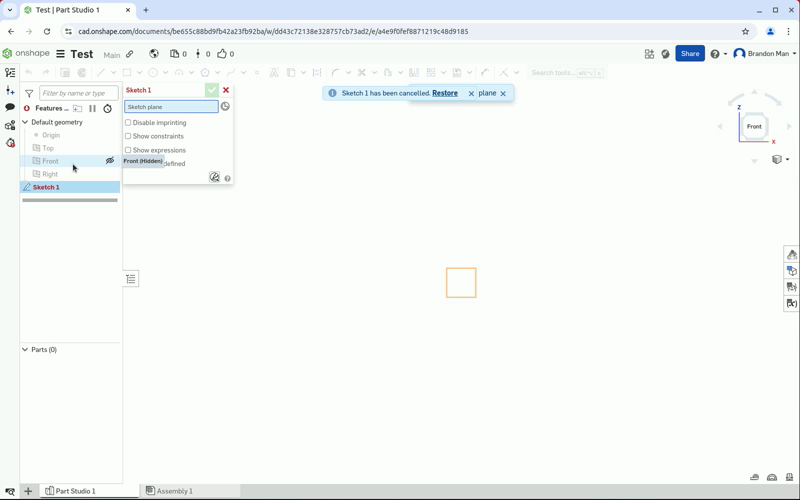
click(73, 163)
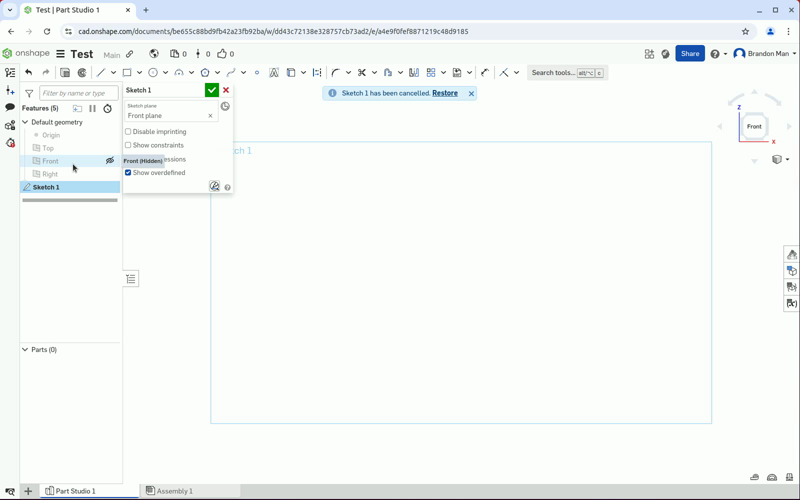
mouse_move(73, 352)
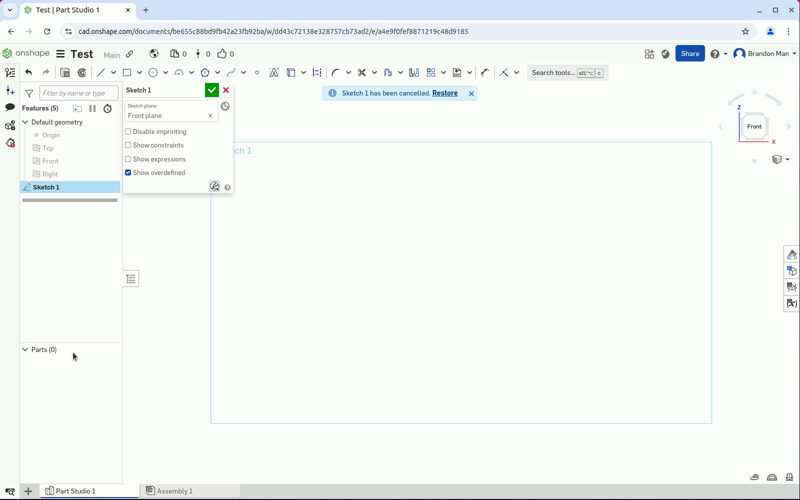
key(y)
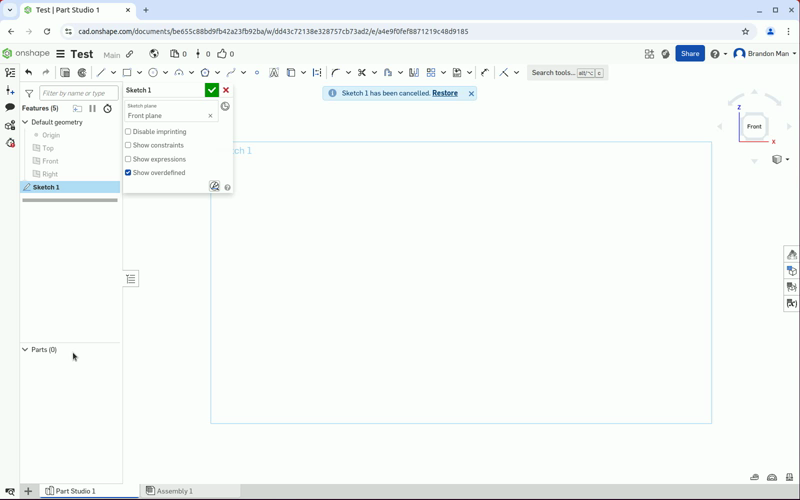
key(l)
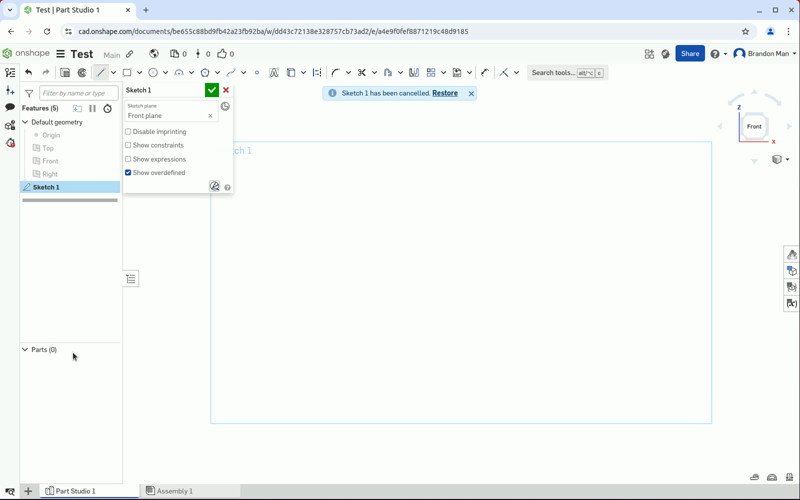
key_down(shift)
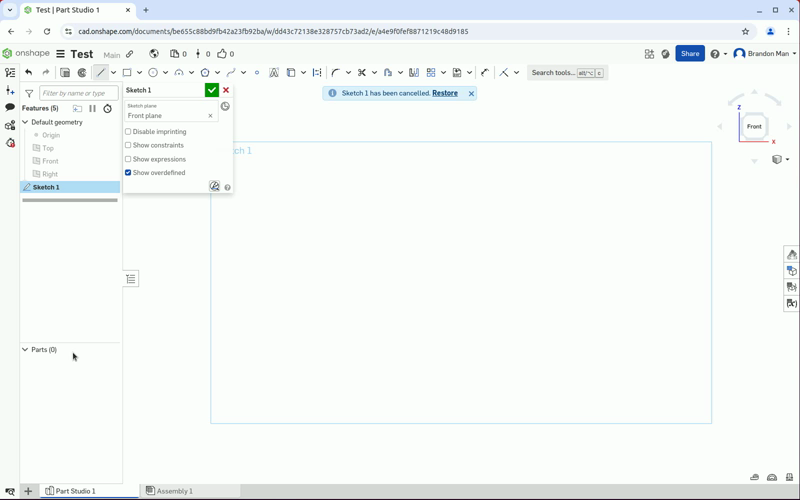
mouse_move(396, 303)
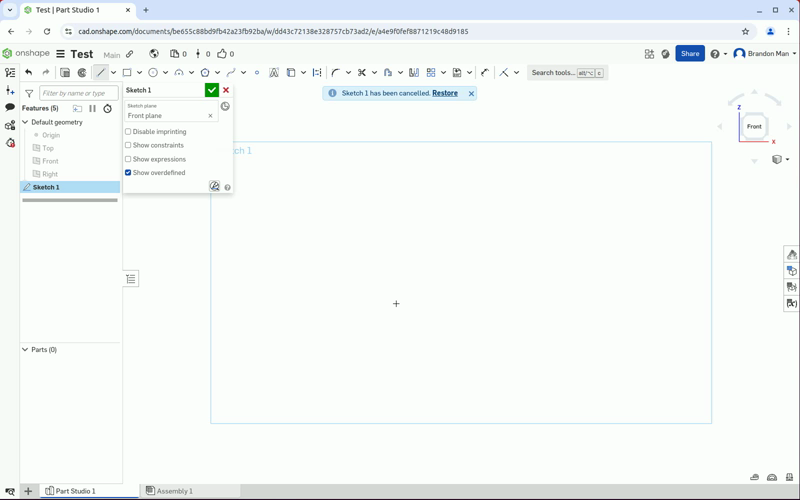
click(396, 303)
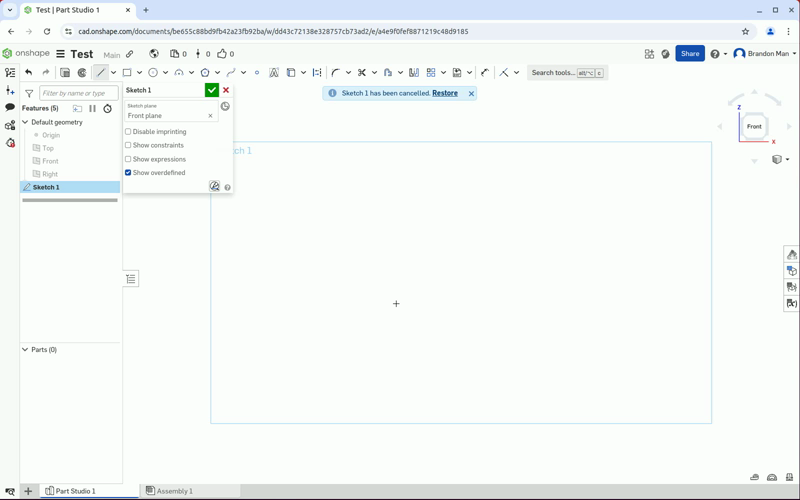
key_up(shift)
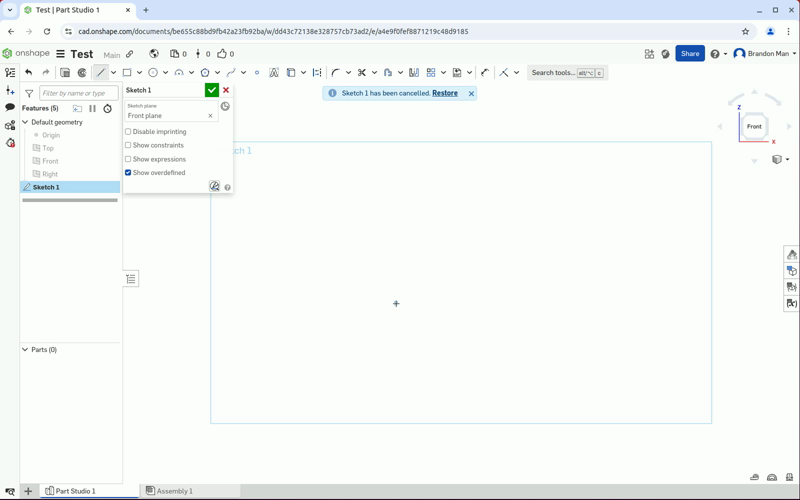
key_down(shift)
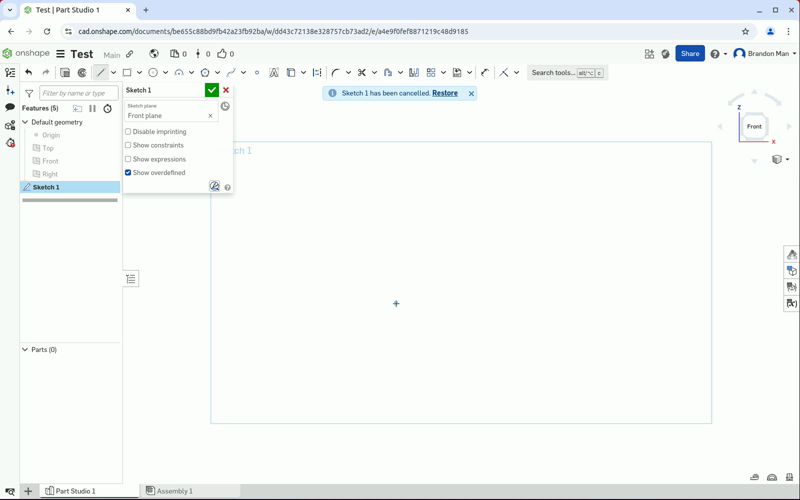
mouse_move(555, 303)
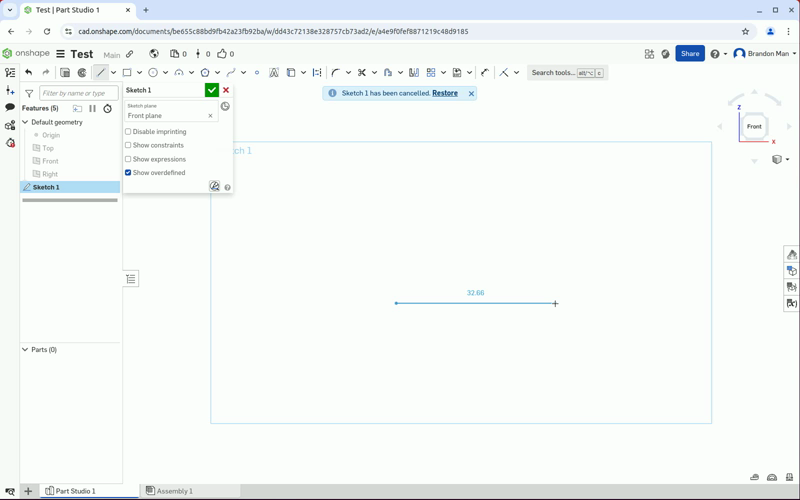
click(555, 303)
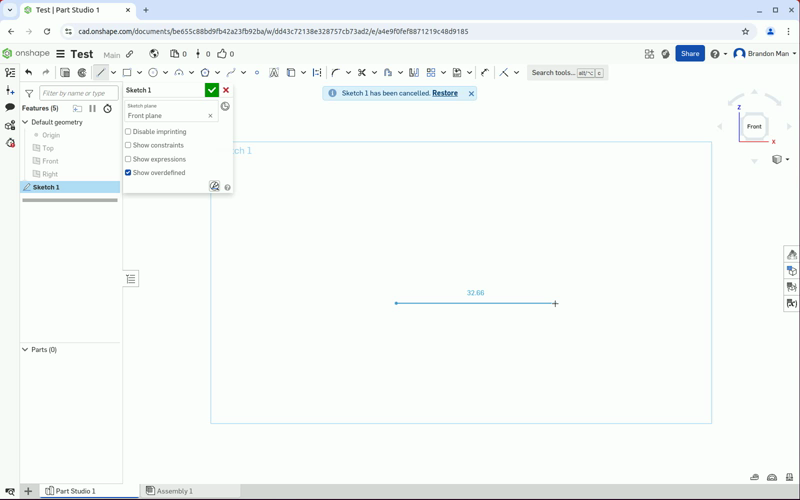
key_up(shift)
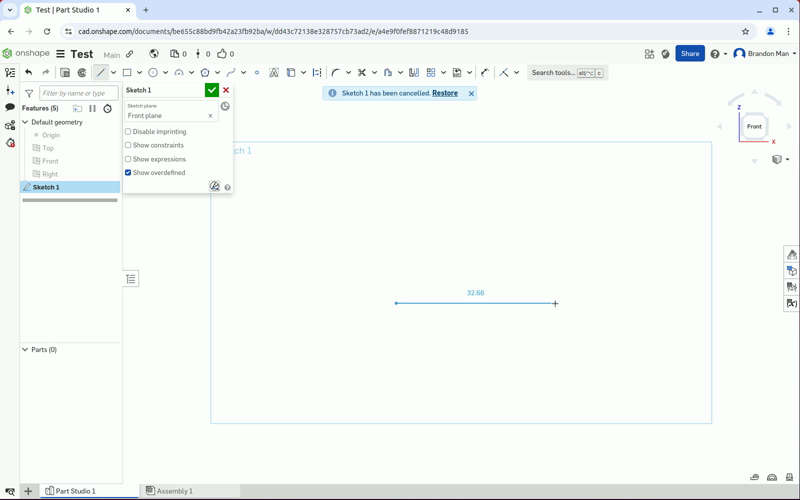
key_down(shift)
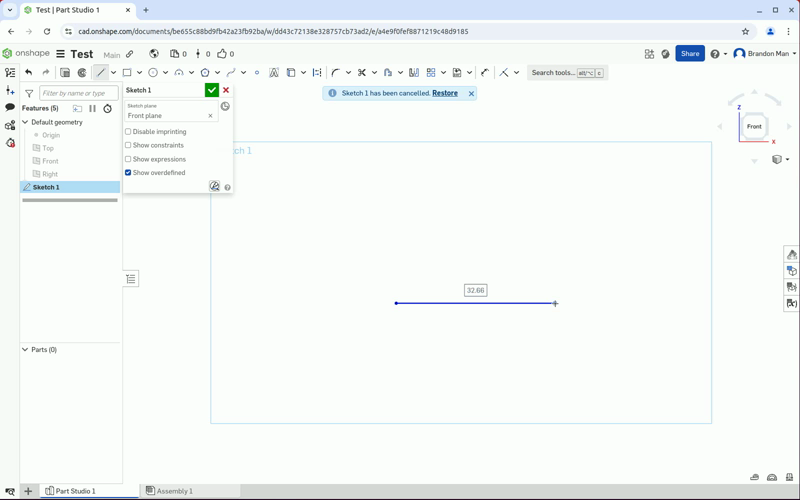
mouse_move(585, 303)
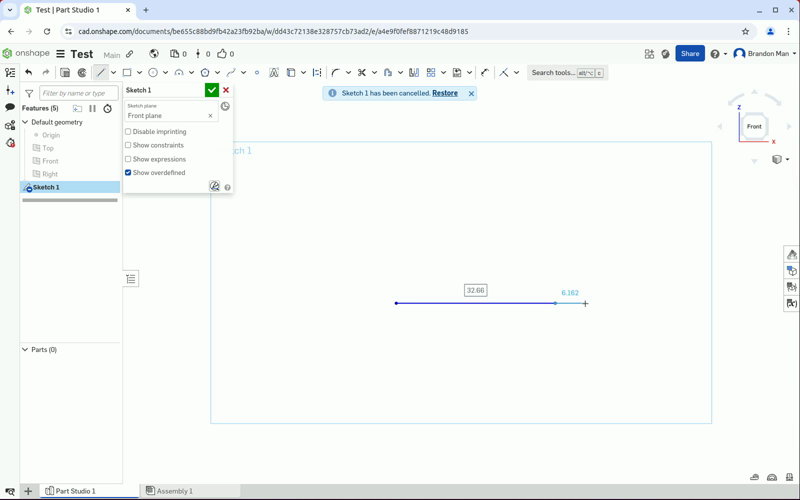
mouse_move(555, 282)
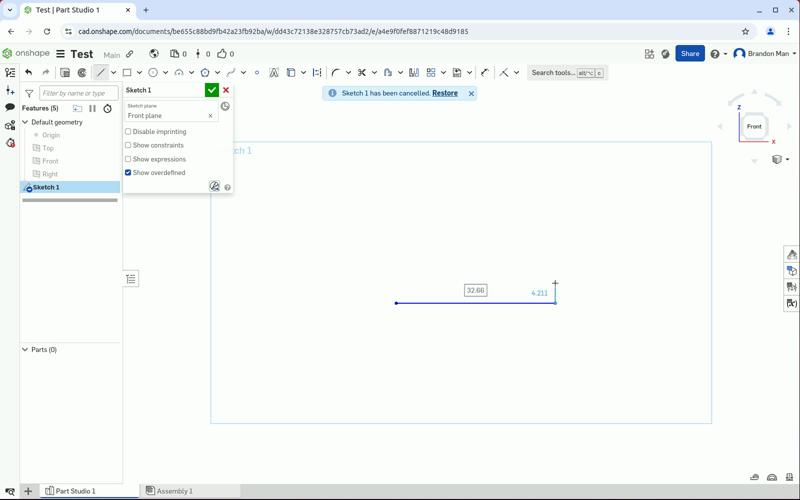
click(555, 282)
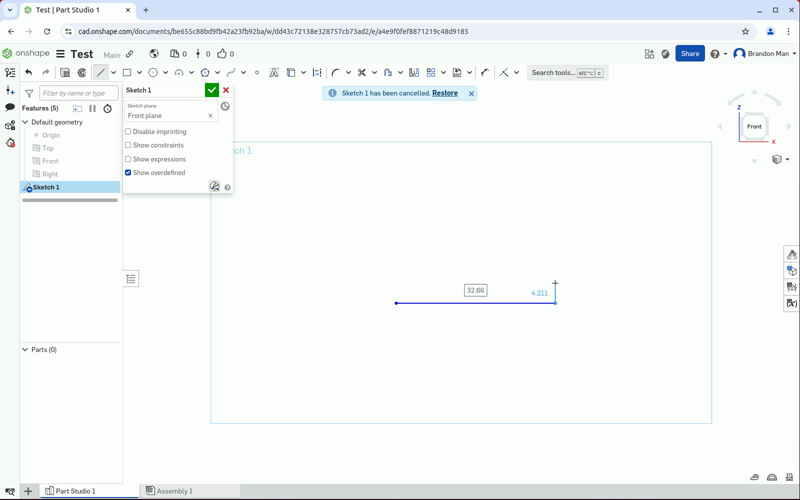
key_up(shift)
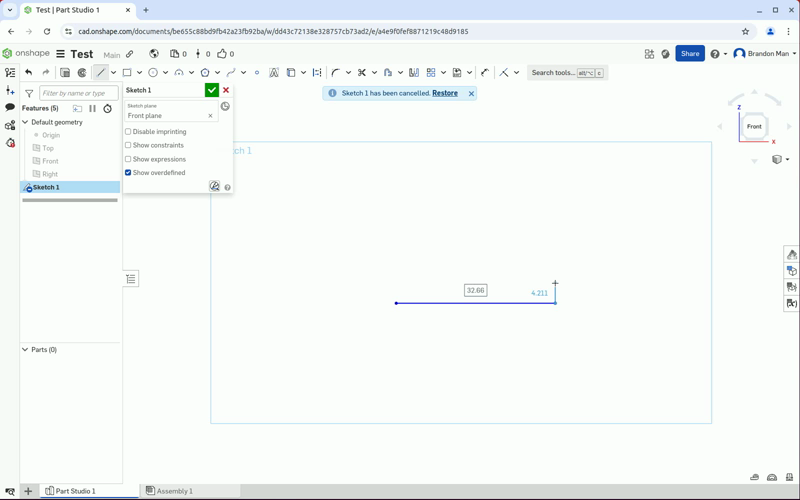
key_down(shift)
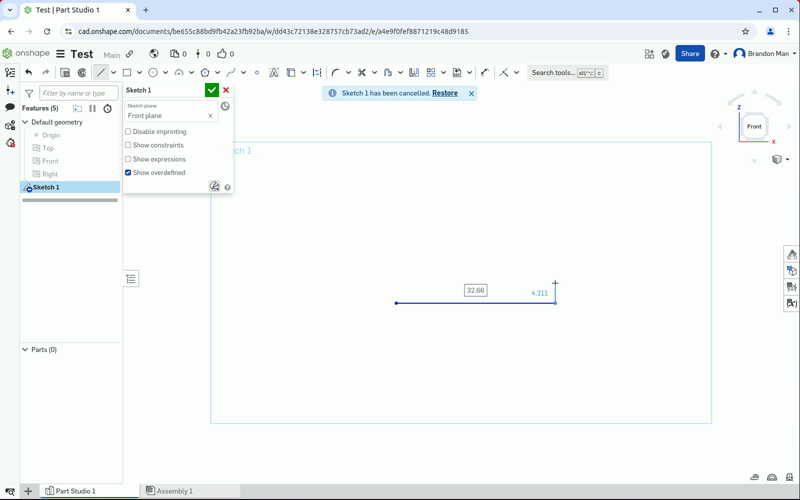
mouse_move(396, 282)
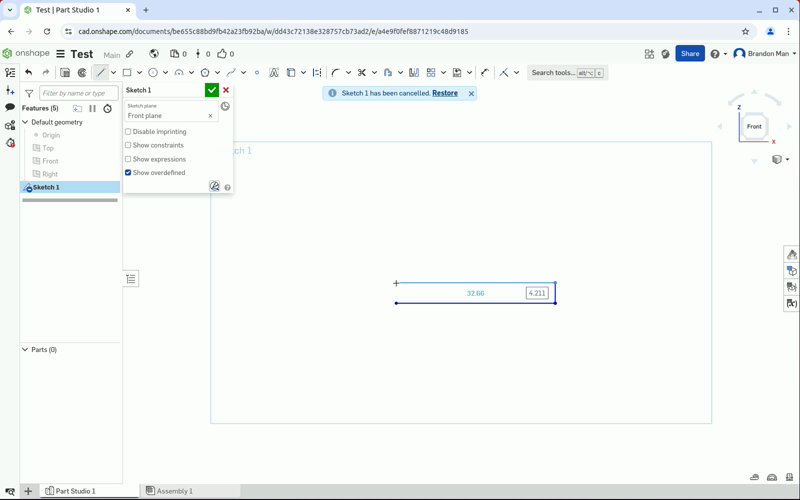
click(396, 282)
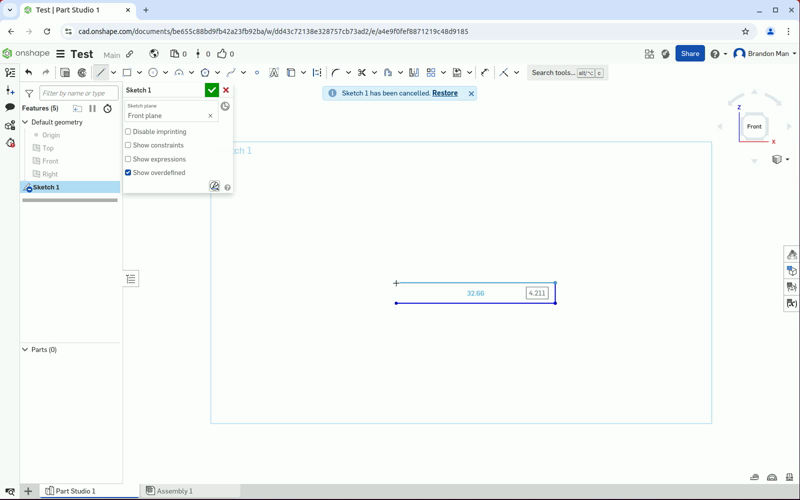
key_up(shift)
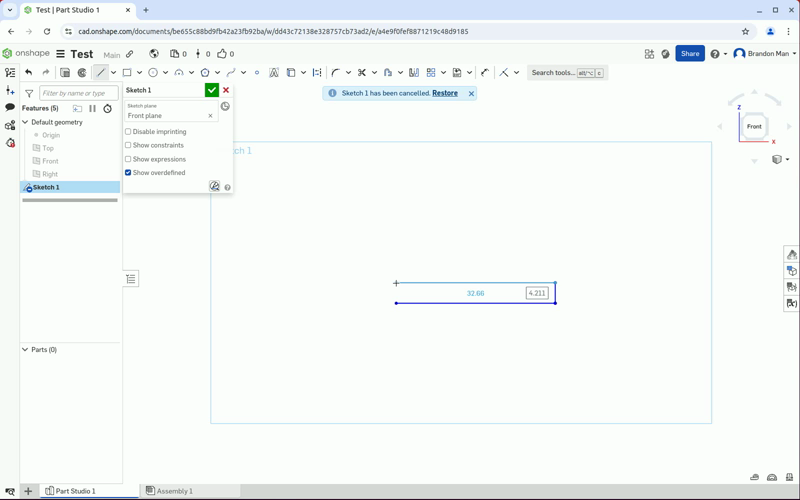
mouse_move(426, 282)
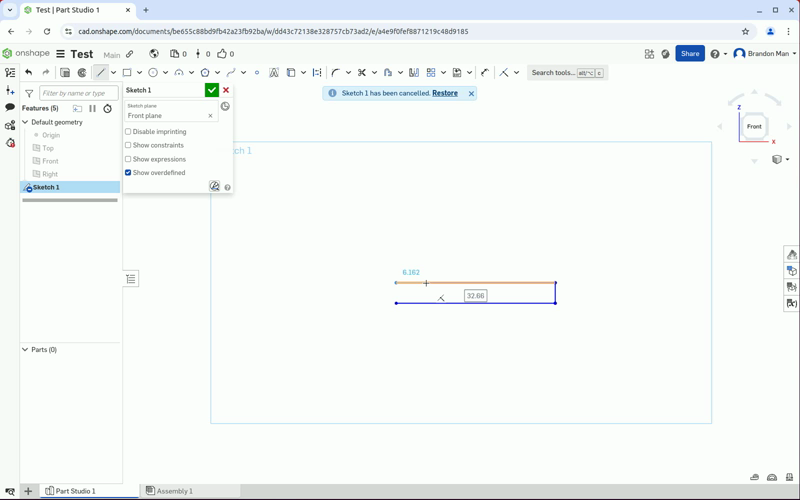
key_down(shift)
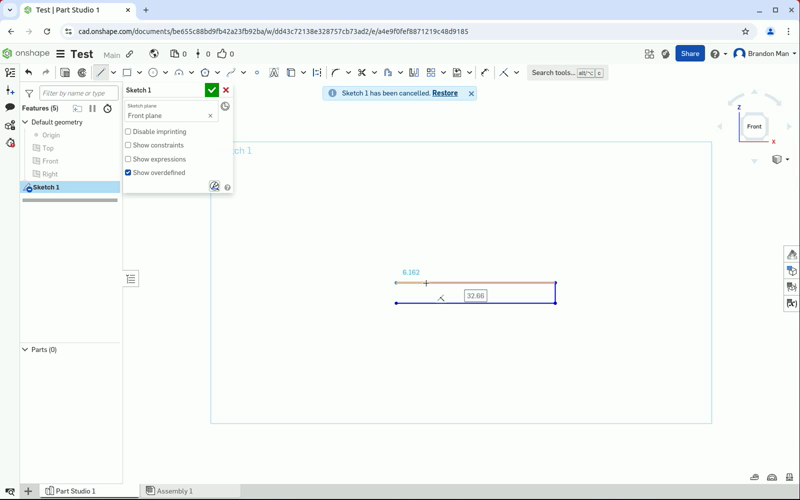
mouse_move(396, 303)
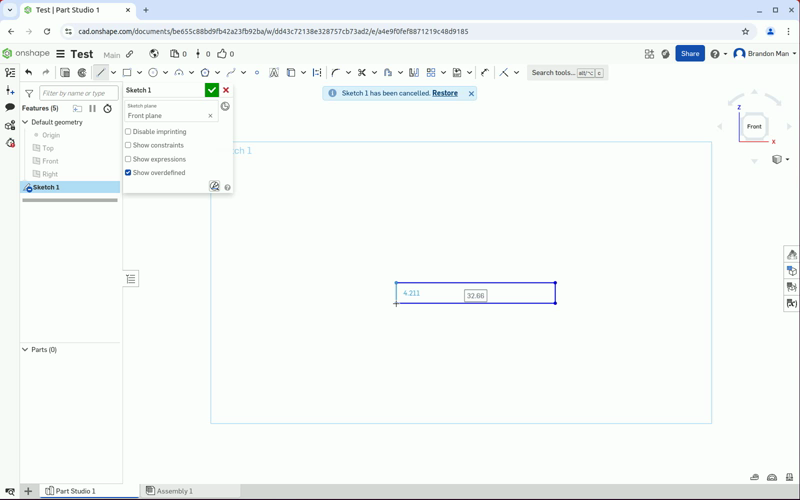
key_up(shift)
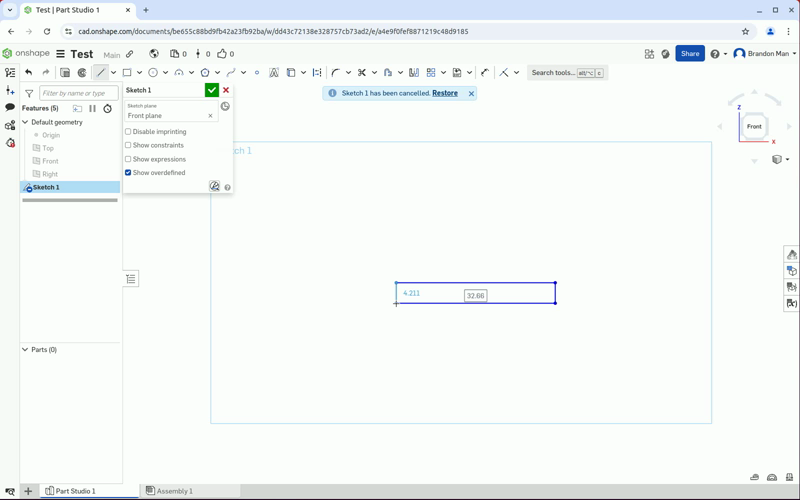
click(396, 303)
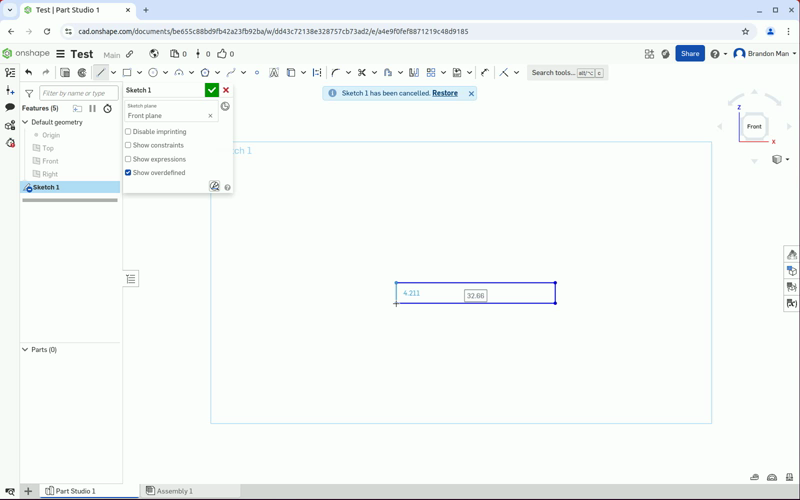
key(esc)
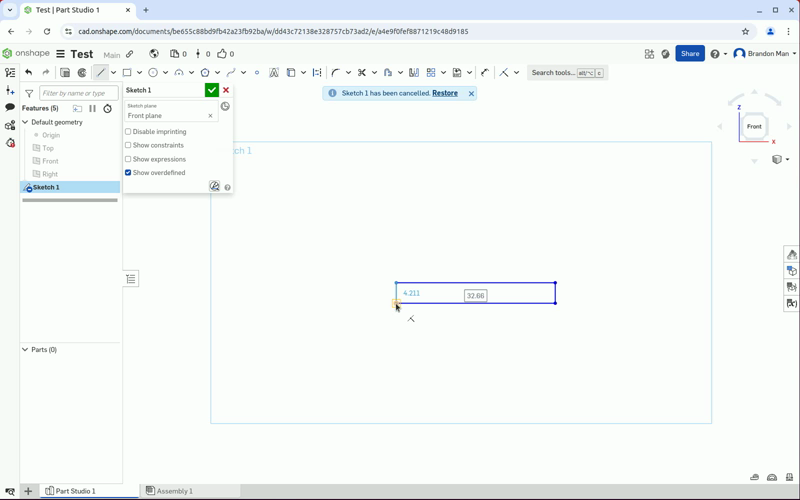
mouse_move(516, 288)
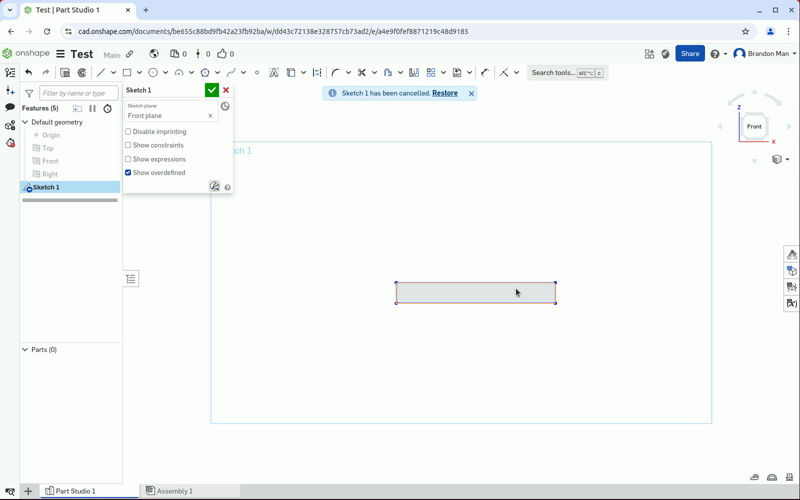
click(516, 288)
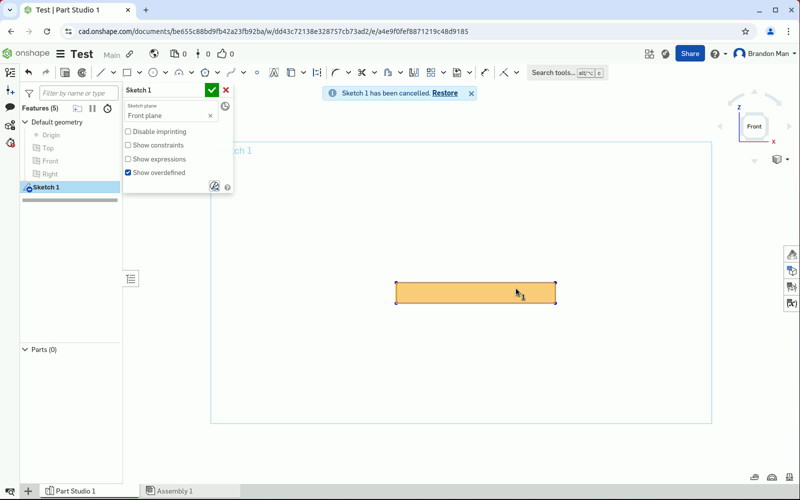
mouse_move(73, 352)
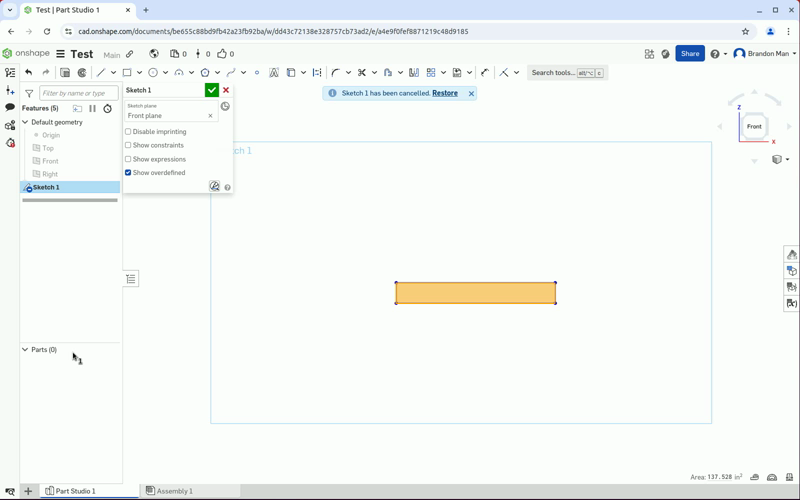
key(shift+y)
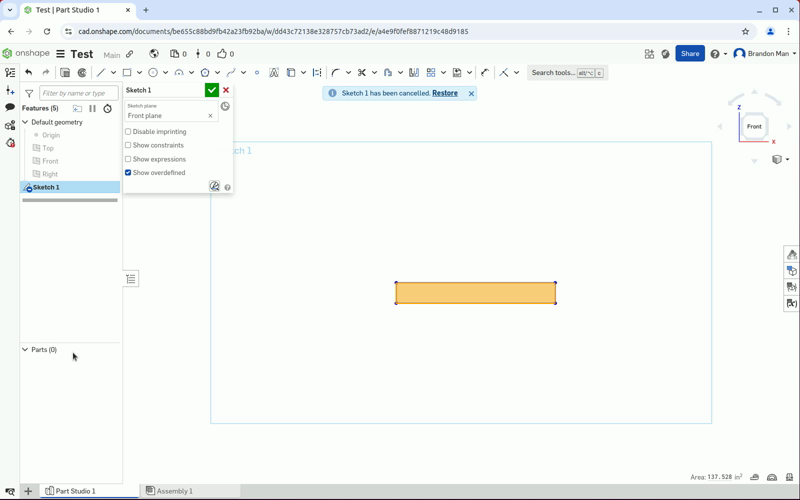
key(shift+e)
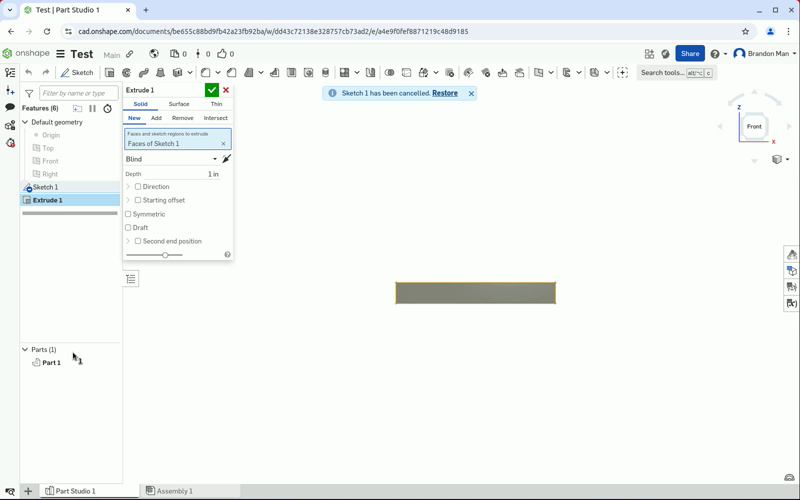
mouse_move(143, 106)
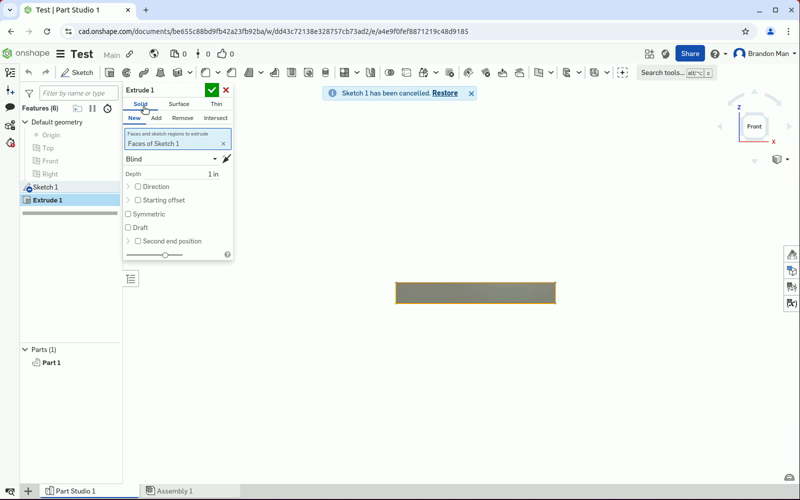
click(143, 106)
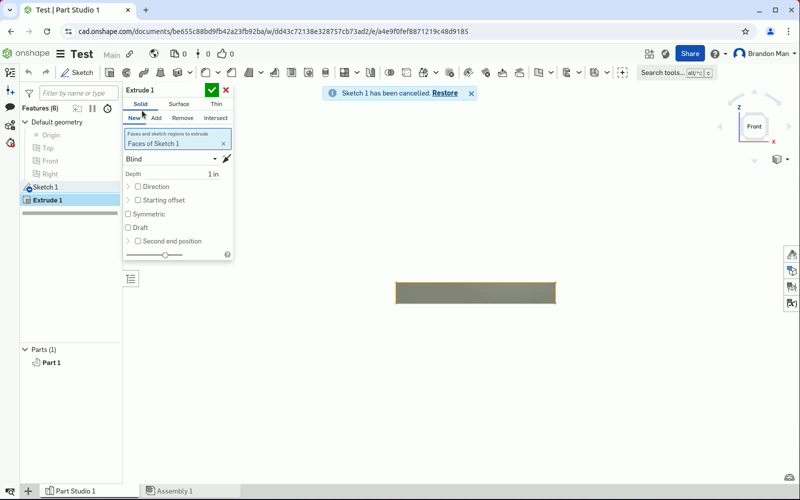
mouse_move(137, 120)
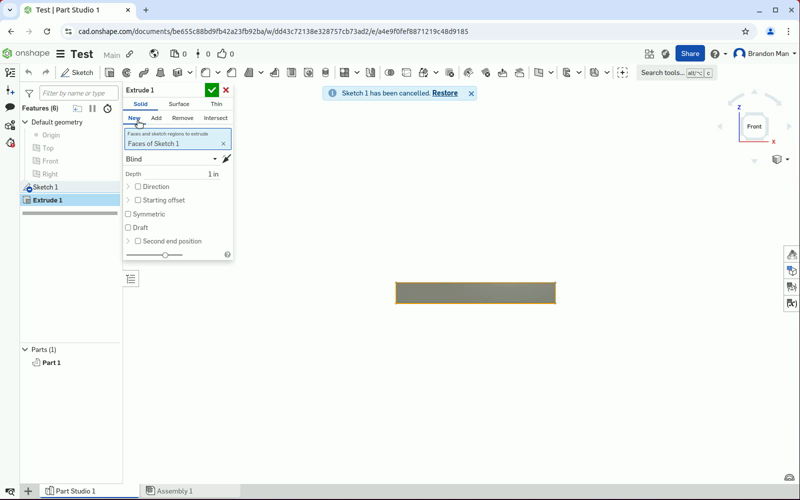
click(137, 120)
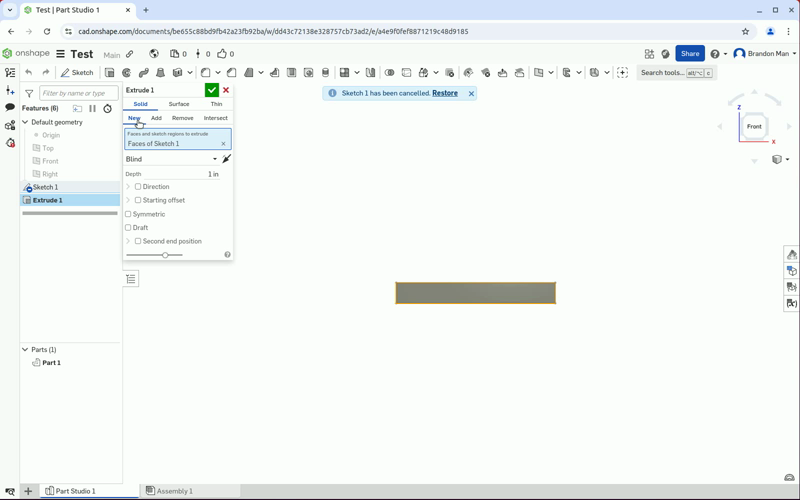
key(tab, 4)
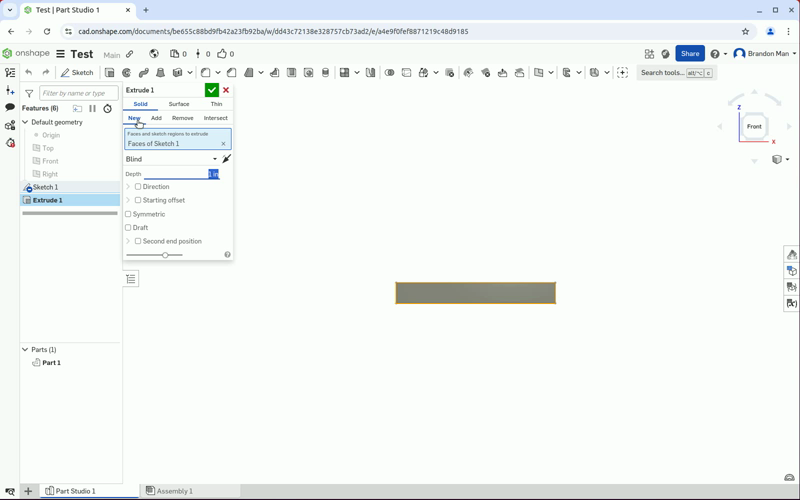
text(0.963)
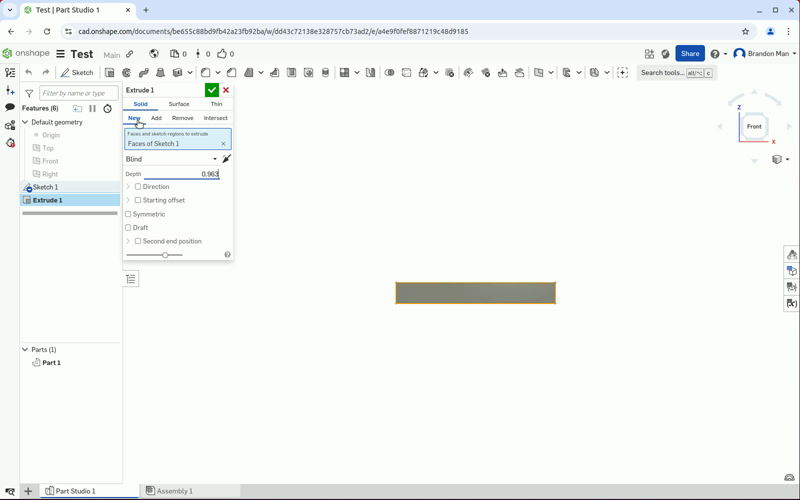
key(enter)
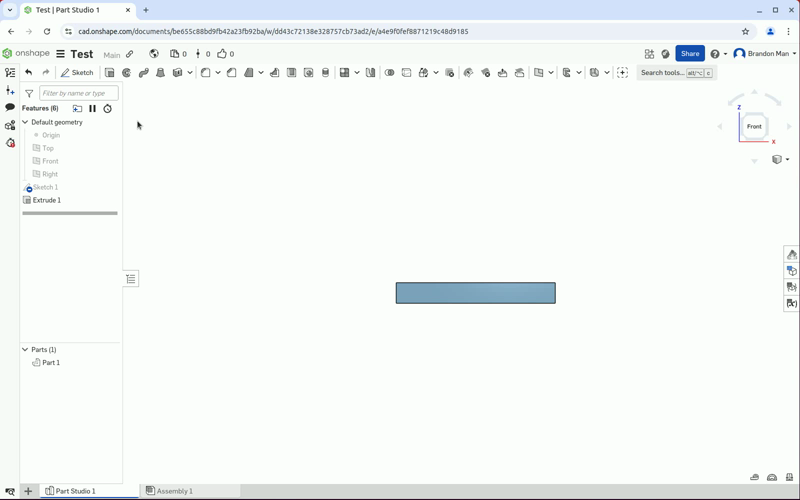
key(shift+h)
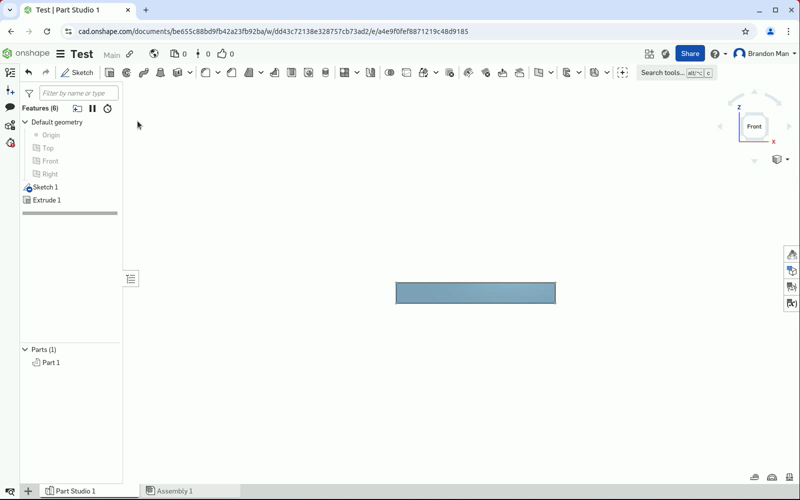
key(shift+h)
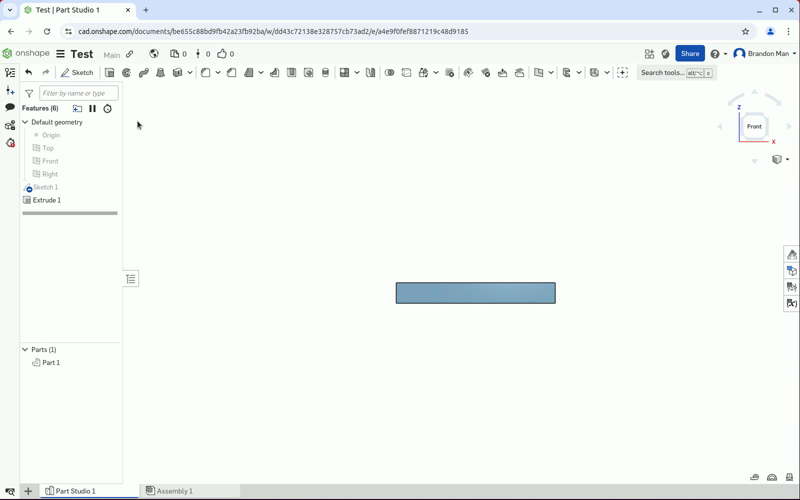
mouse_move(73, 189)
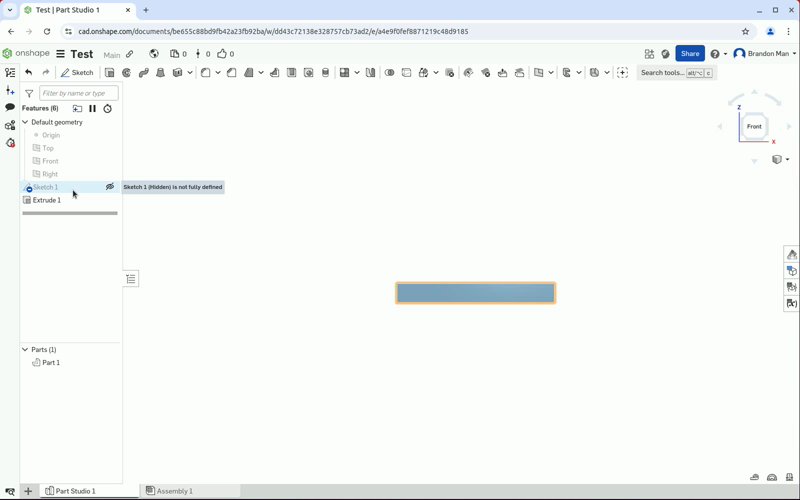
click(73, 189)
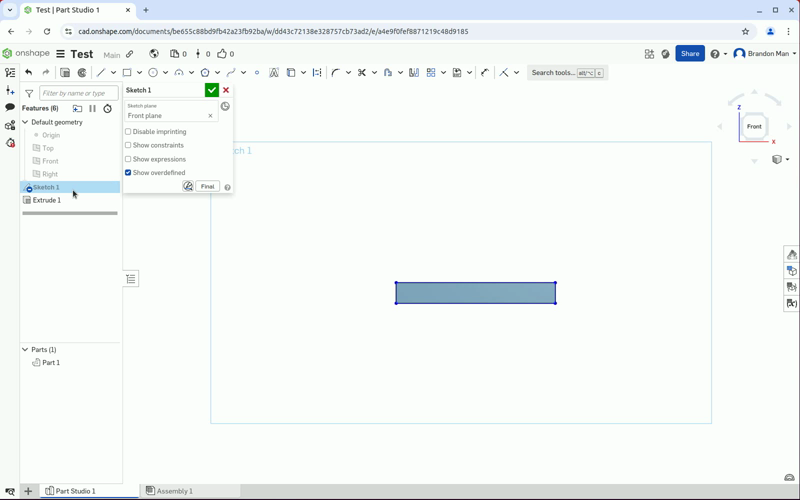
mouse_move(229, 92)
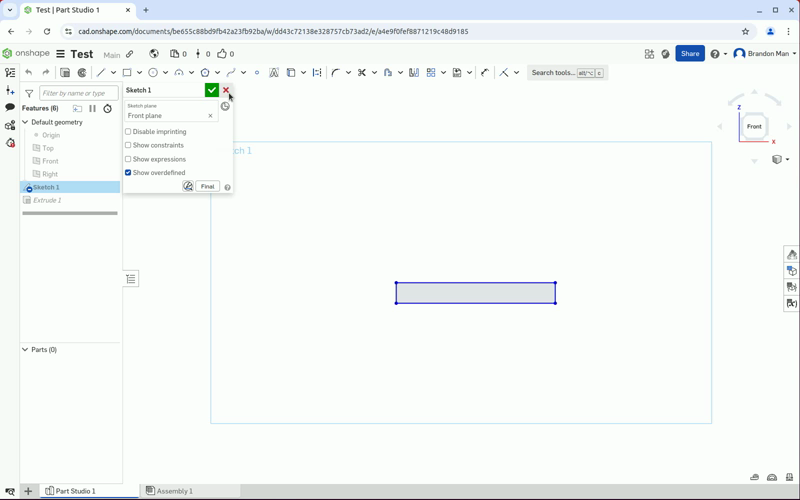
click(229, 92)
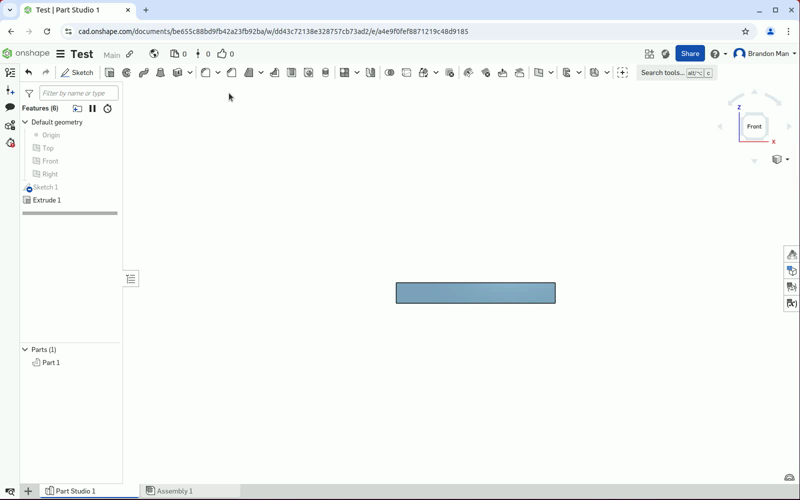
mouse_move(73, 352)
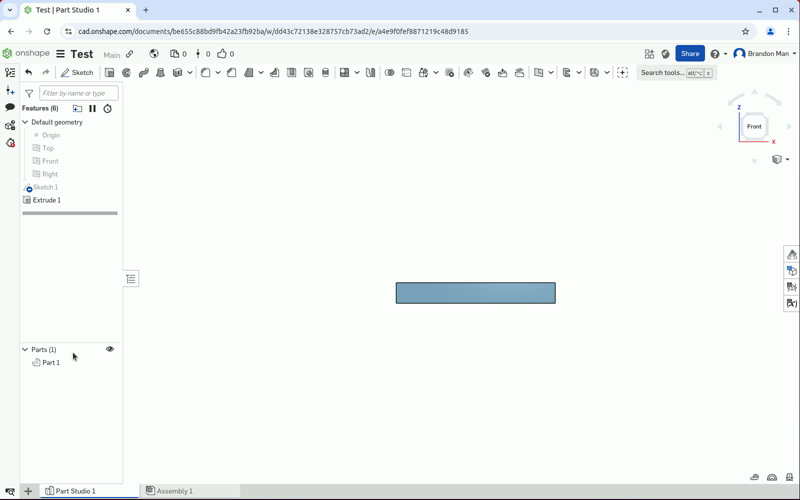
key(y)
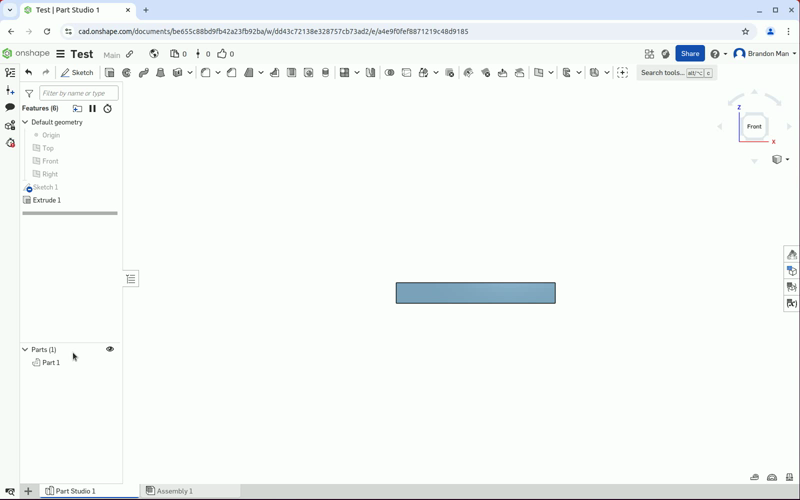
key(shift+p)
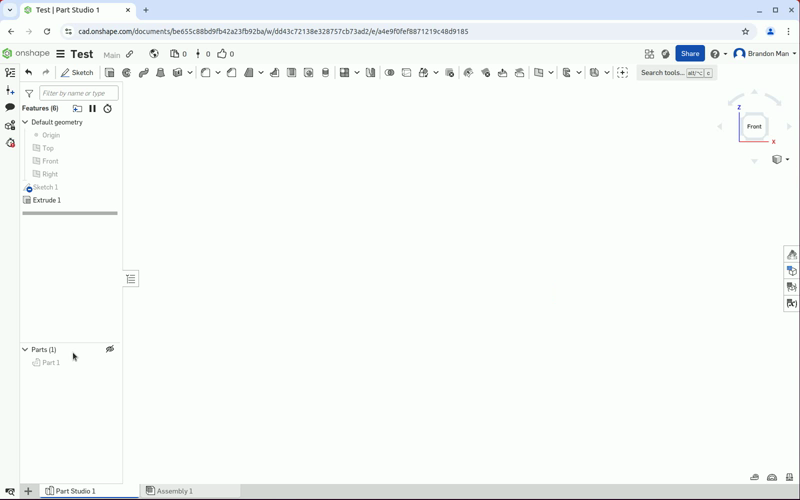
key(space)
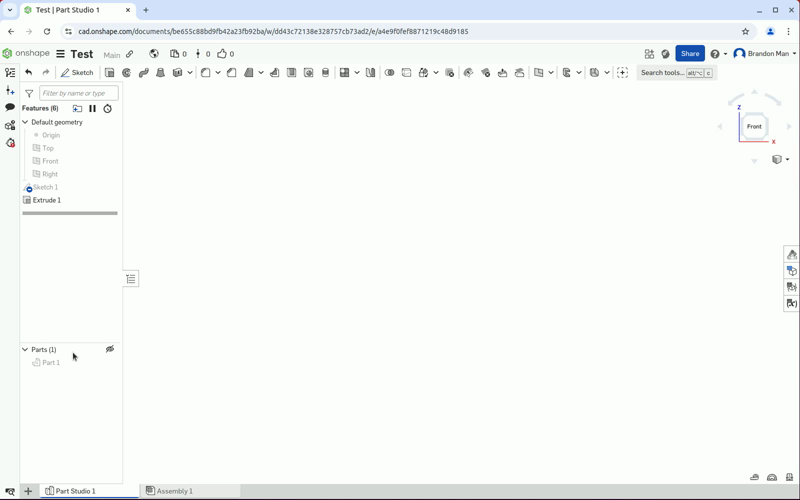
key_down(shift)
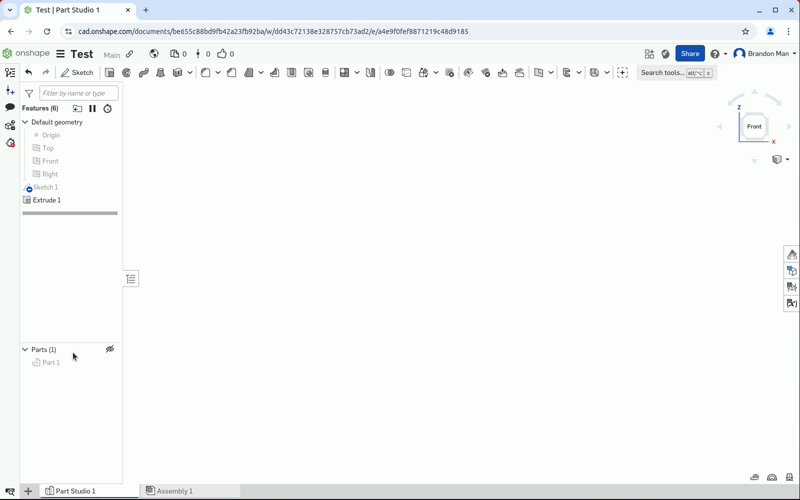
key(left)
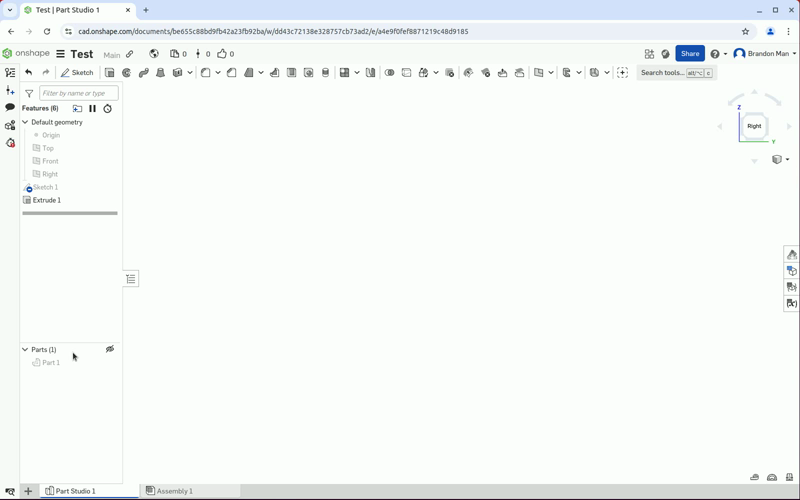
key_up(shift)
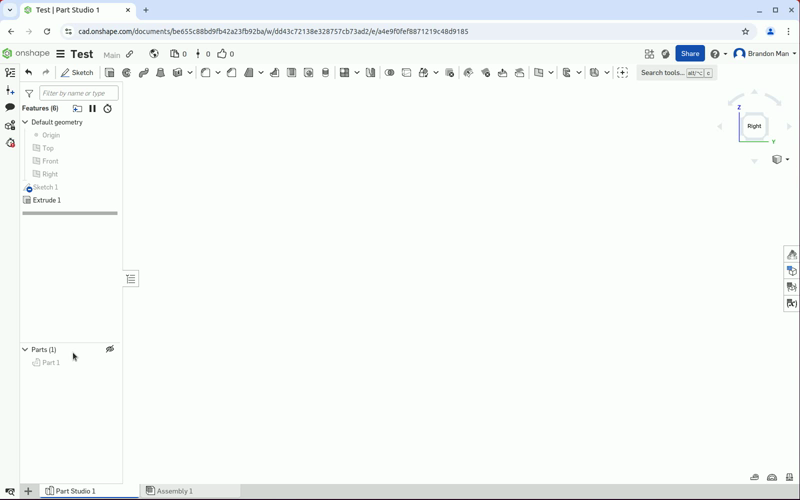
mouse_move(73, 352)
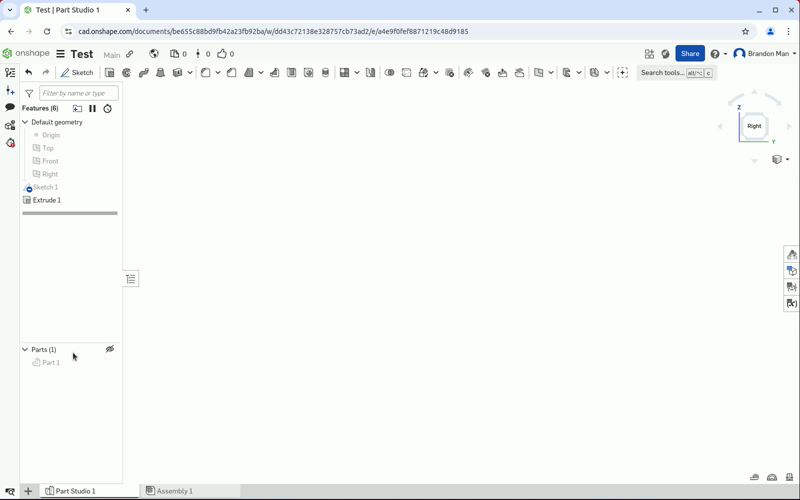
key(shift+y)
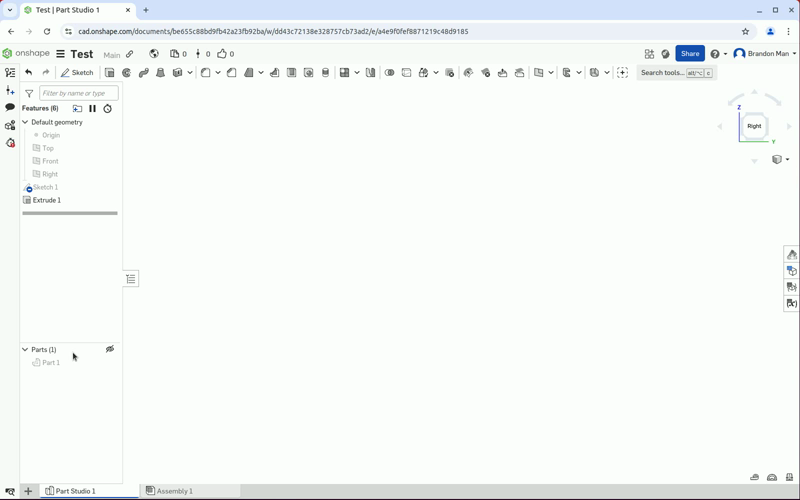
key(shift+s)
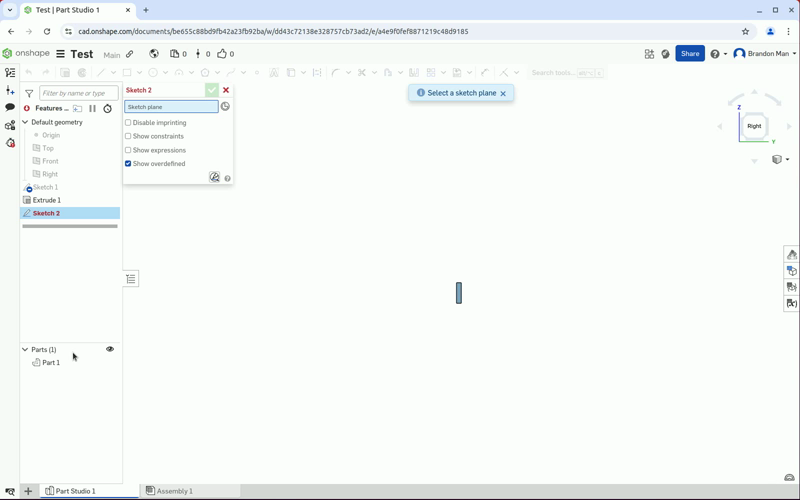
mouse_move(73, 176)
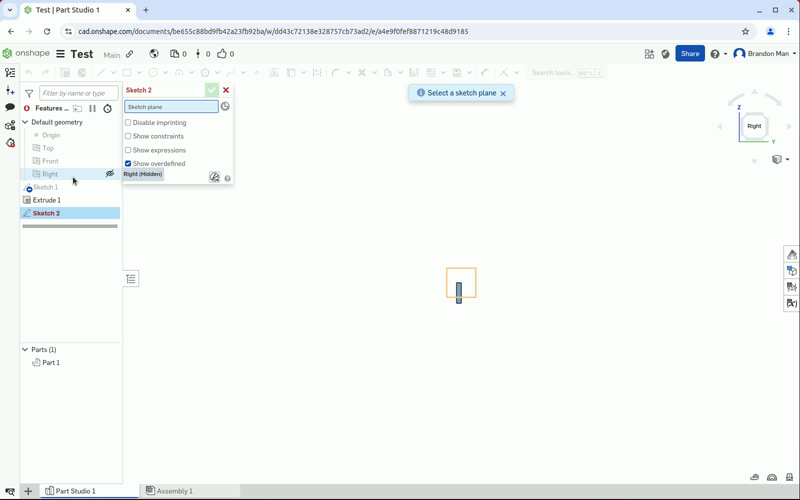
click(73, 176)
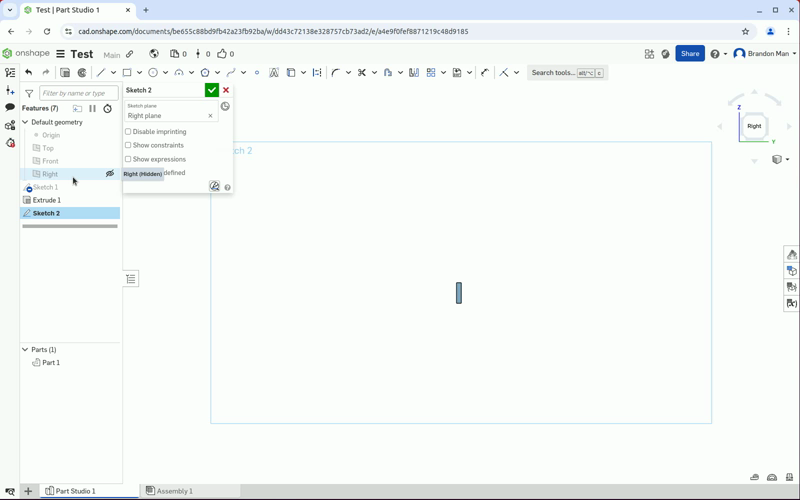
mouse_move(73, 352)
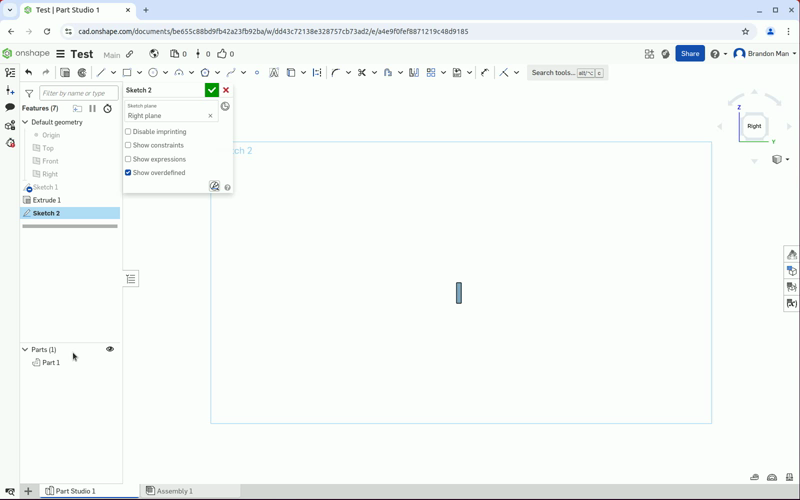
key(y)
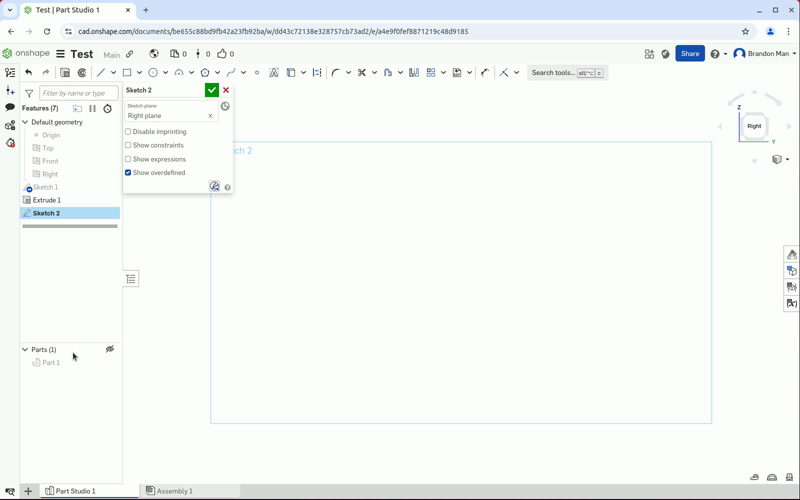
key(l)
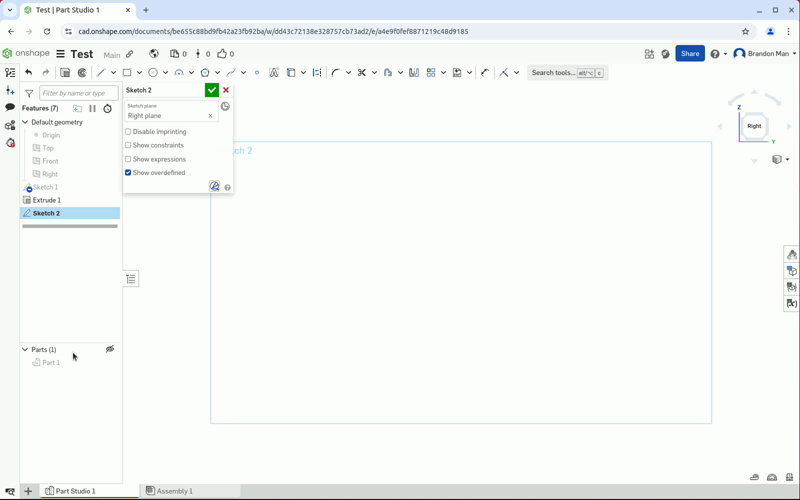
key_down(shift)
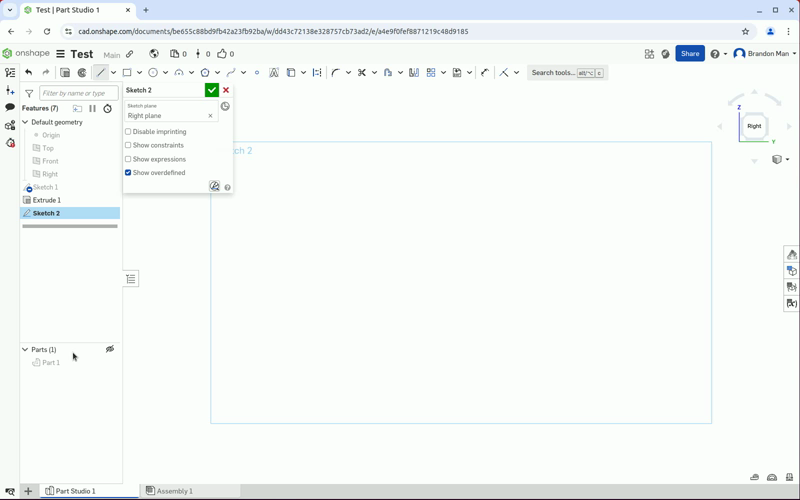
mouse_move(397, 395)
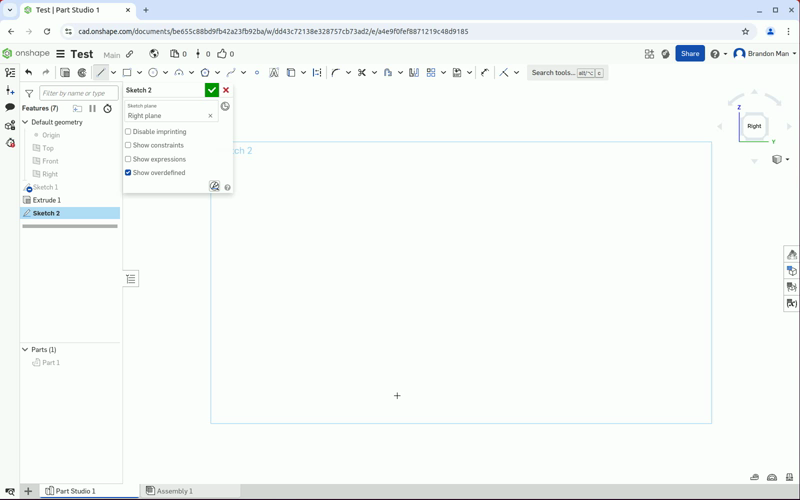
click(397, 395)
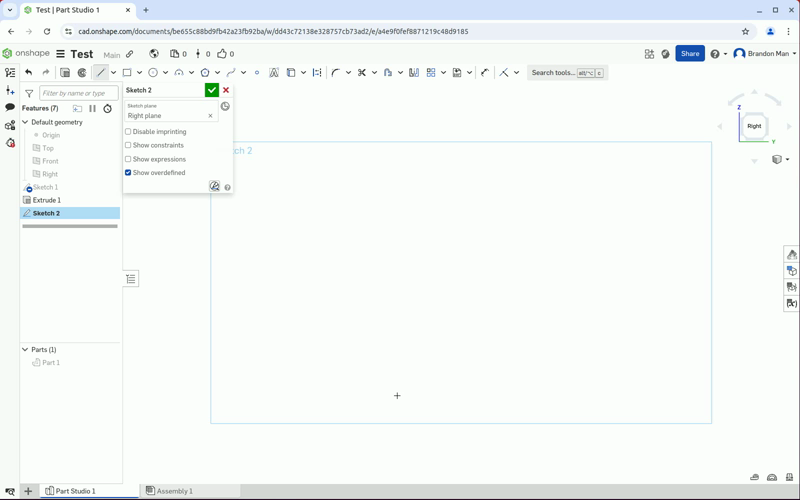
key_up(shift)
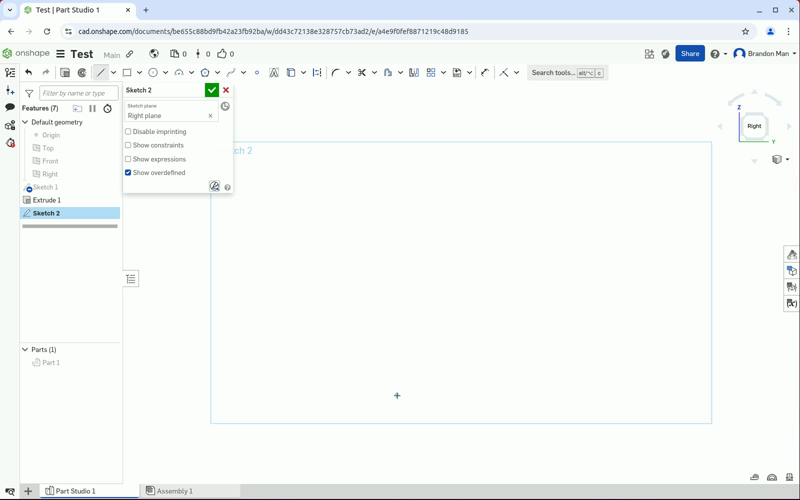
key_down(shift)
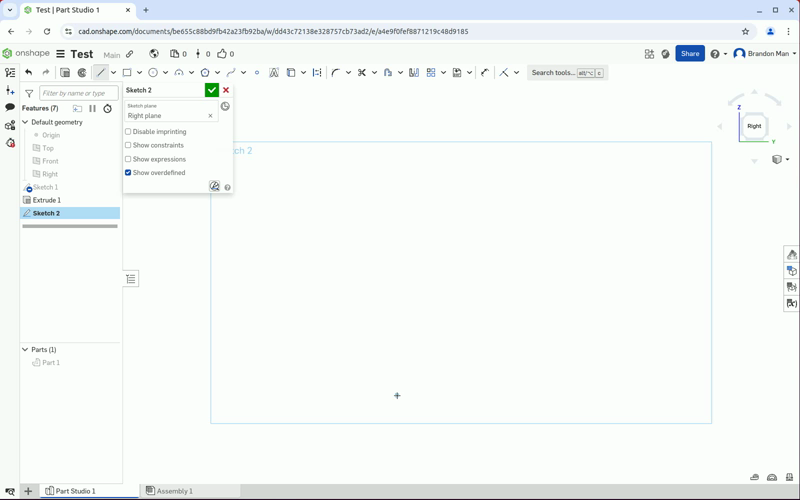
mouse_move(427, 395)
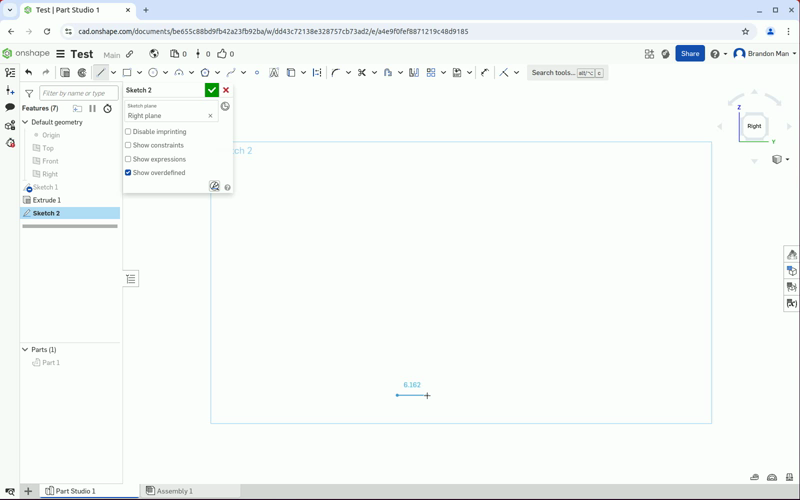
mouse_move(413, 395)
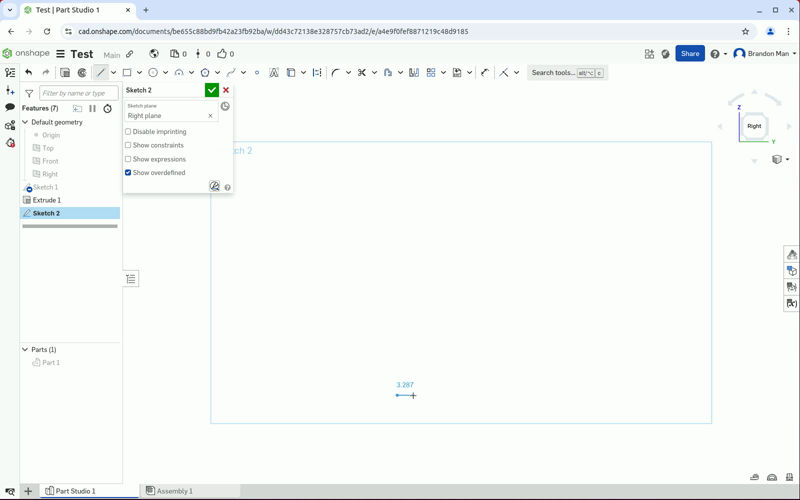
click(413, 395)
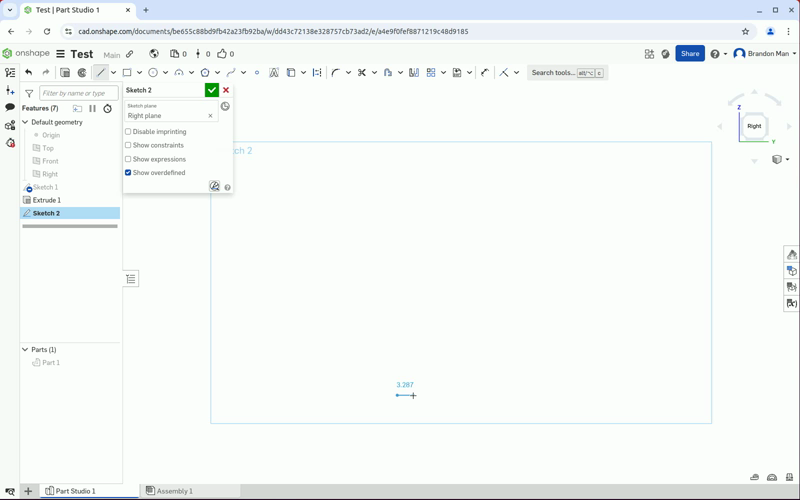
key_up(shift)
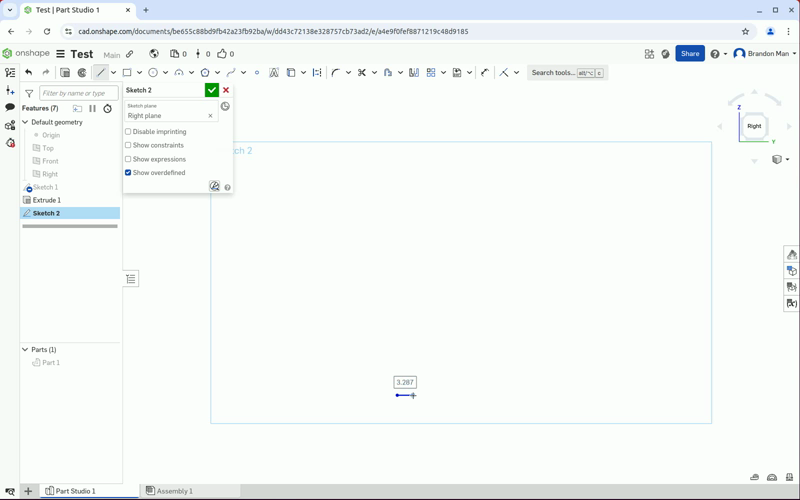
key_down(shift)
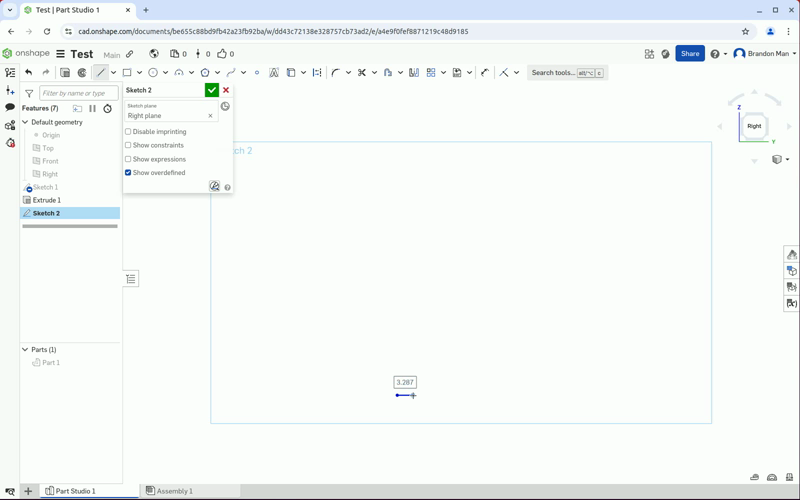
mouse_move(443, 395)
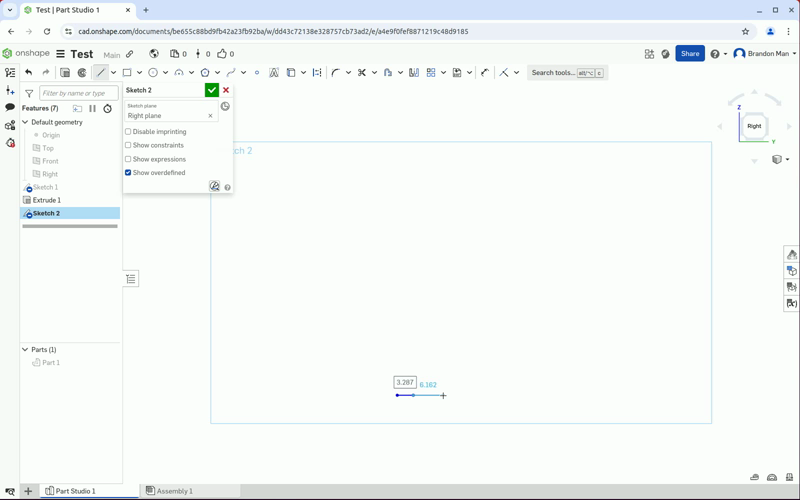
mouse_move(413, 348)
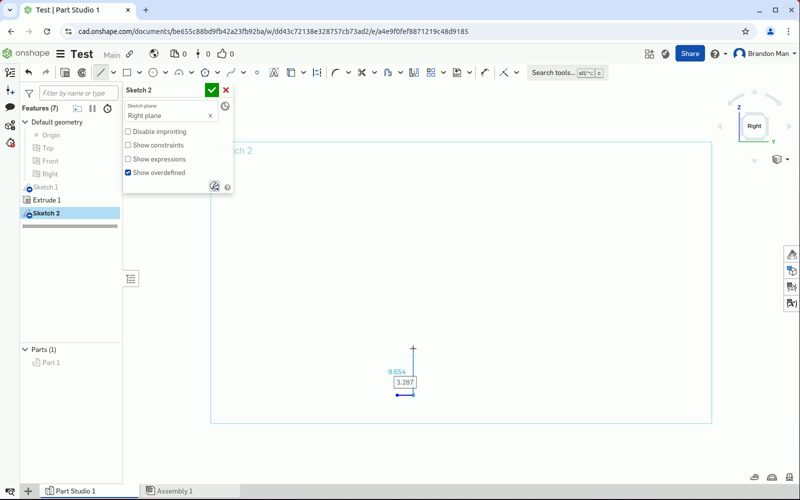
click(413, 348)
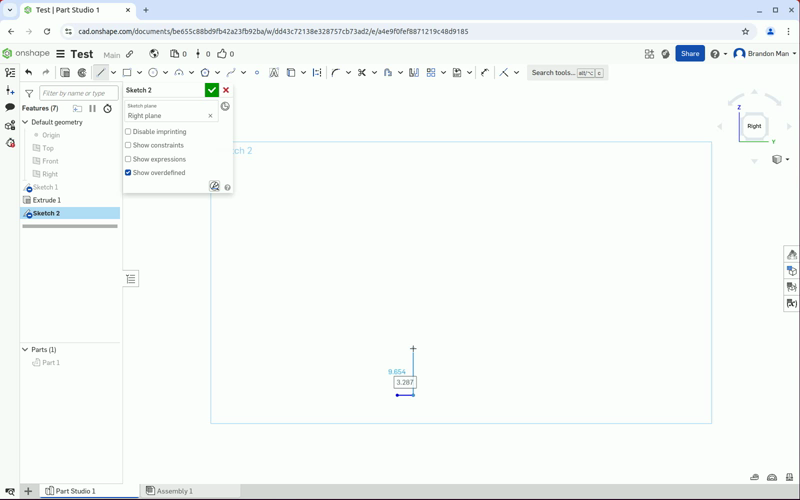
key_up(shift)
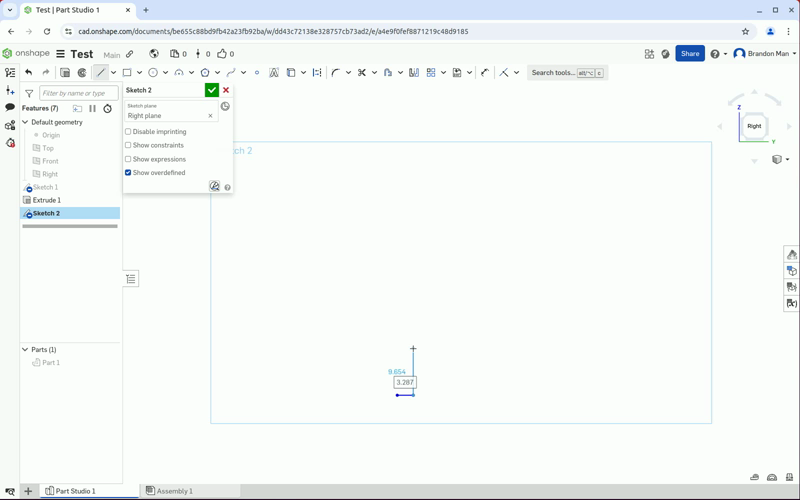
key_down(shift)
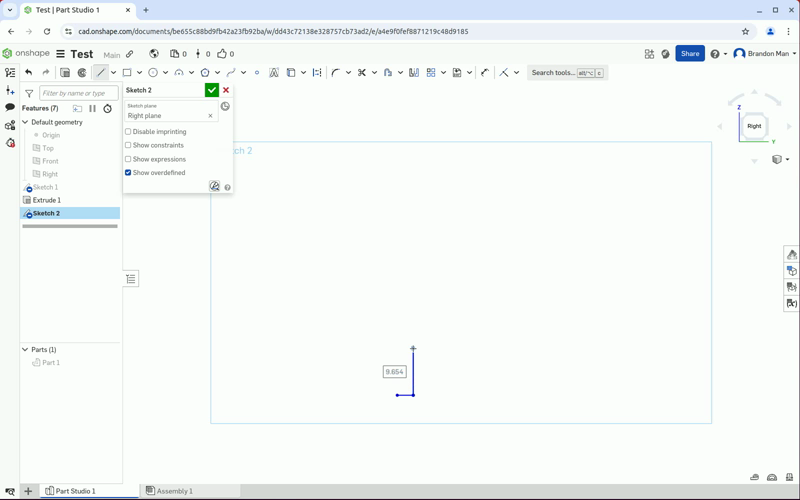
mouse_move(443, 348)
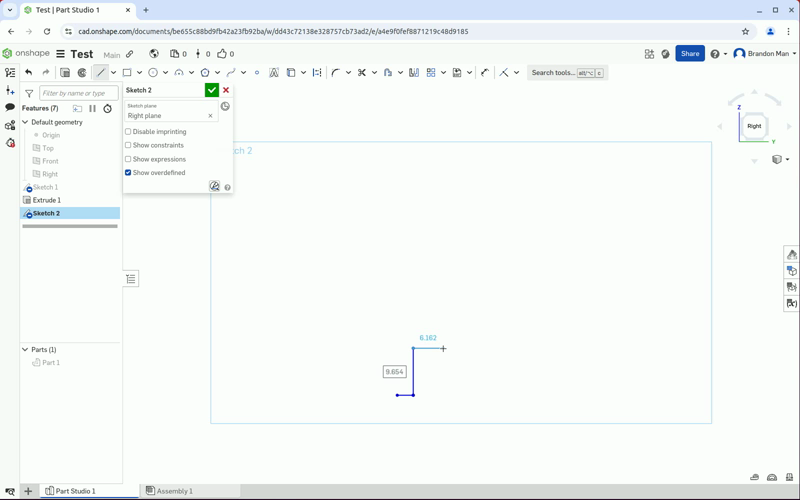
mouse_move(397, 348)
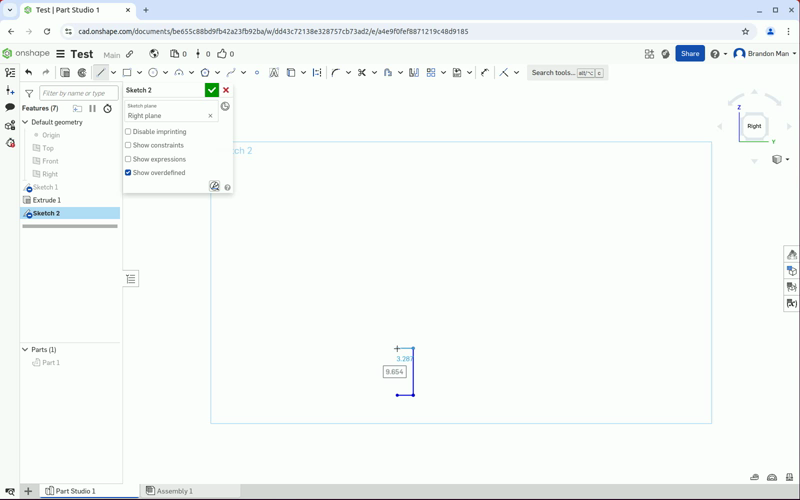
click(397, 348)
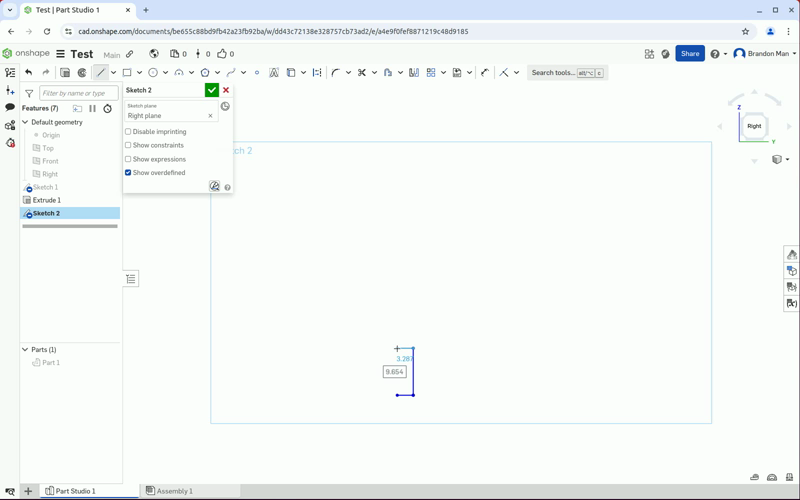
key_up(shift)
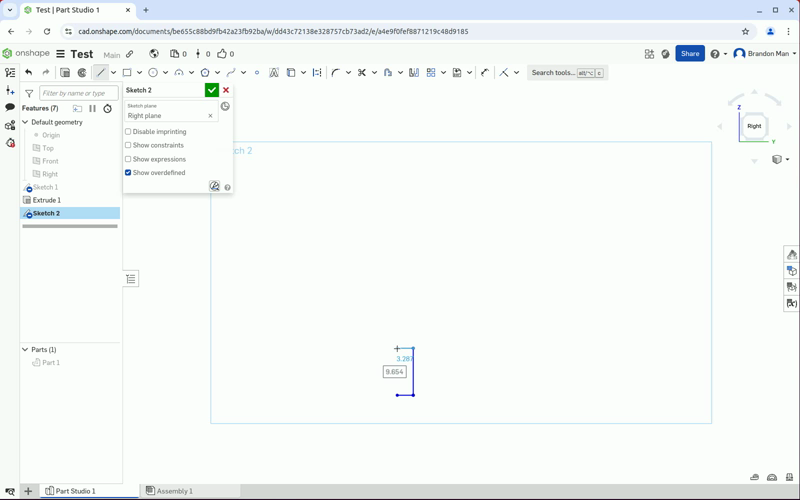
mouse_move(427, 348)
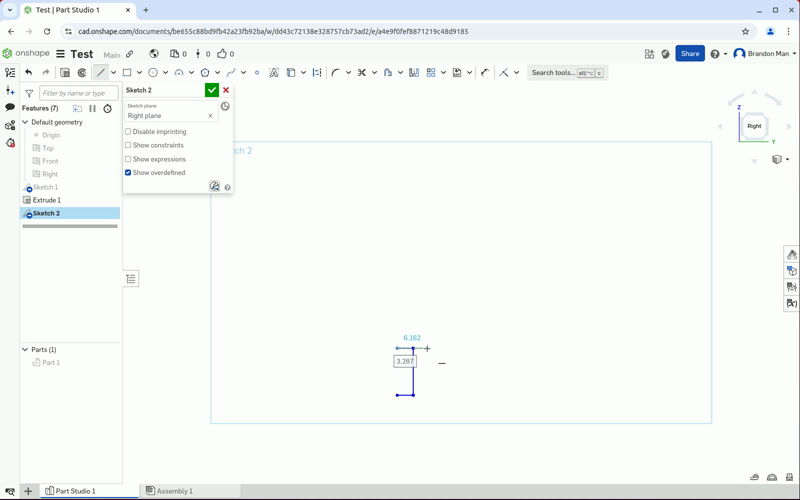
key_down(shift)
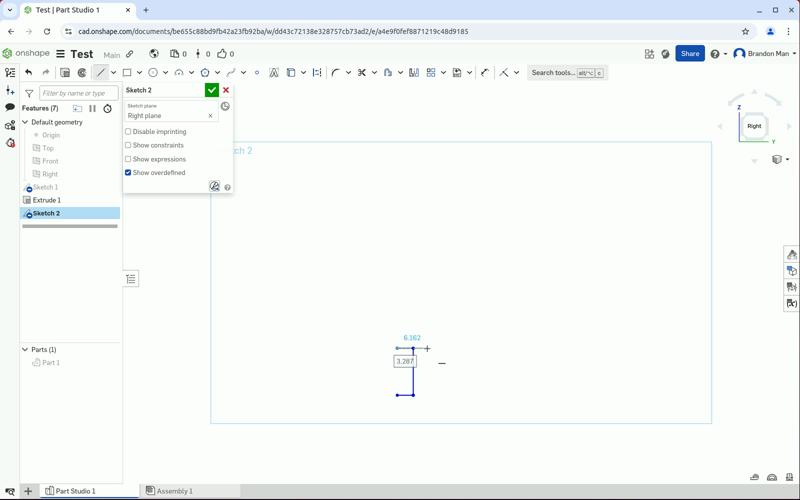
mouse_move(397, 395)
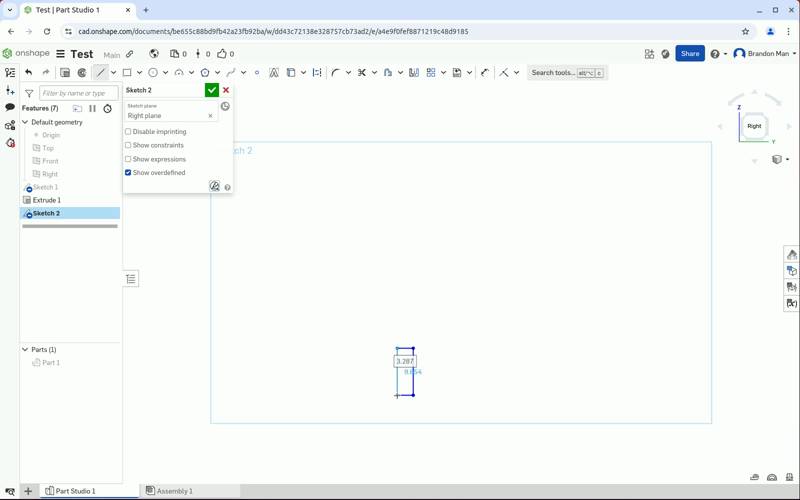
key_up(shift)
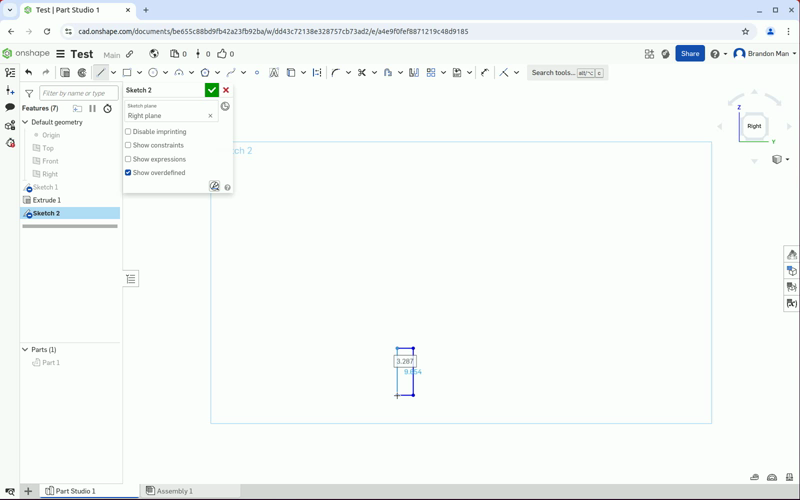
click(397, 395)
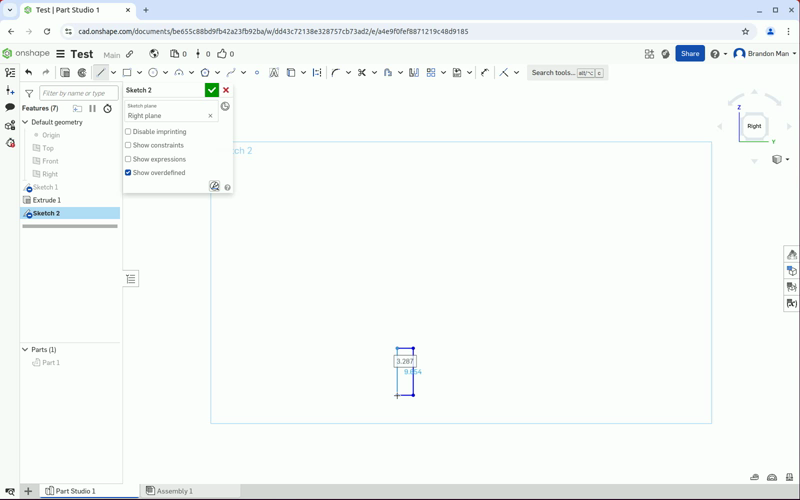
key(esc)
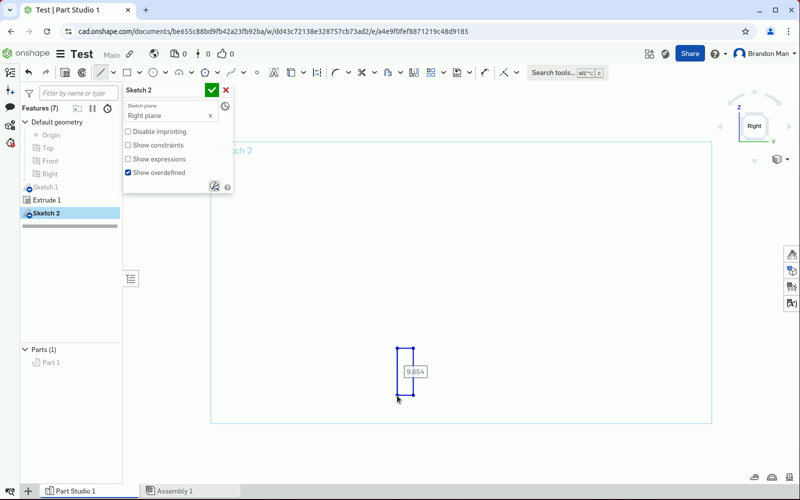
mouse_move(399, 385)
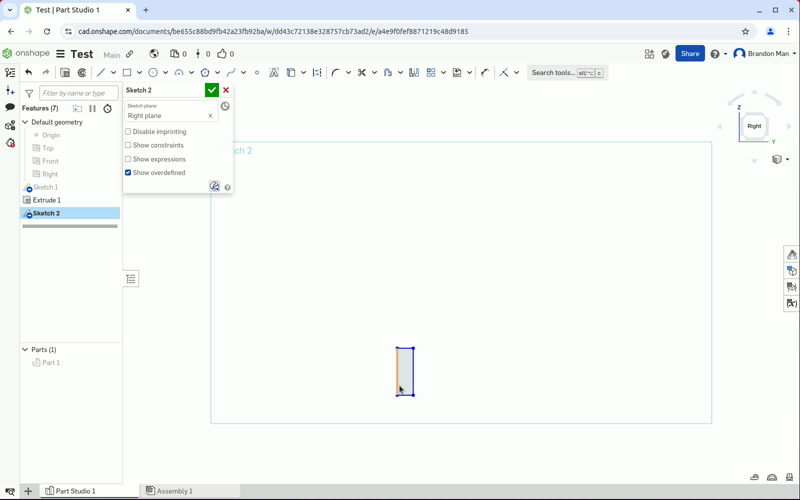
scroll(6)
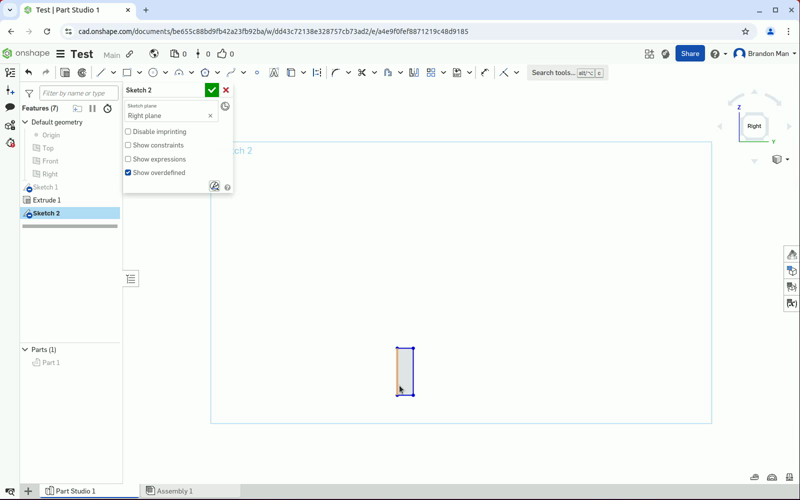
scroll(6)
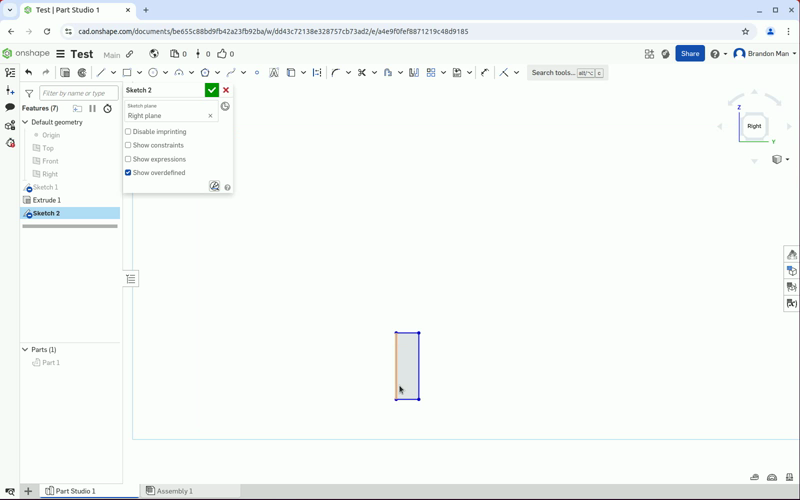
scroll(6)
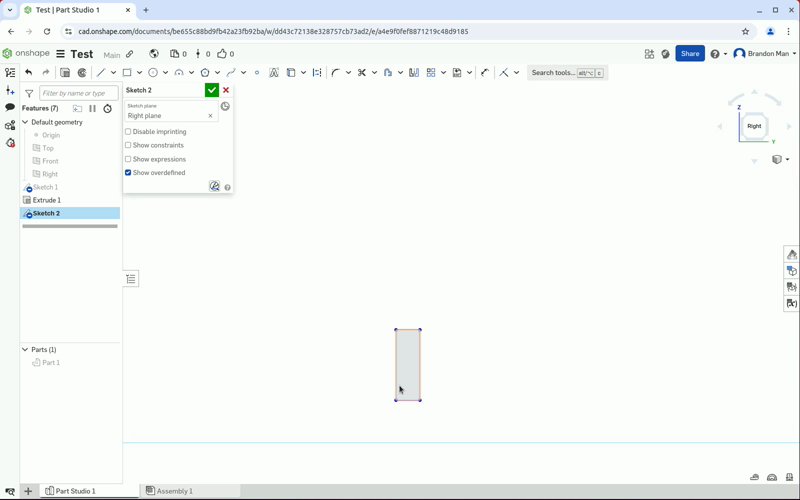
scroll(6)
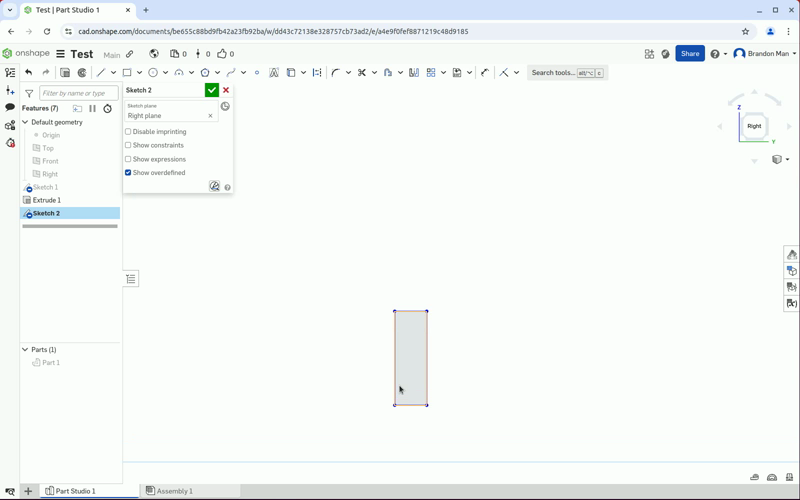
scroll(6)
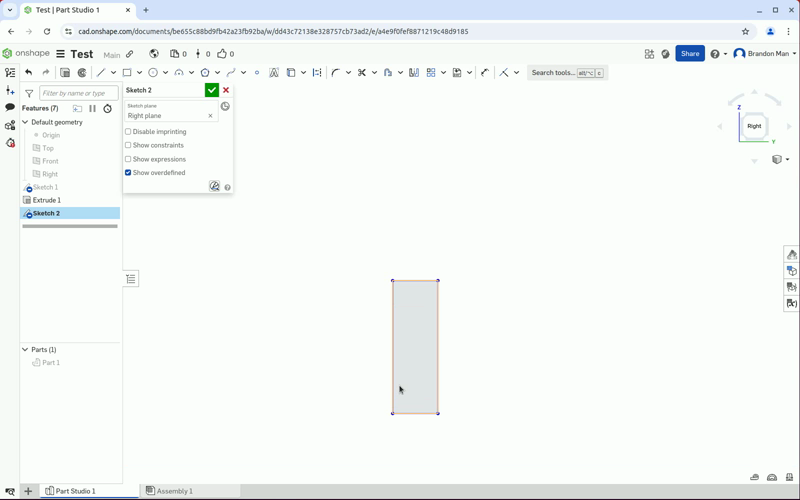
scroll(6)
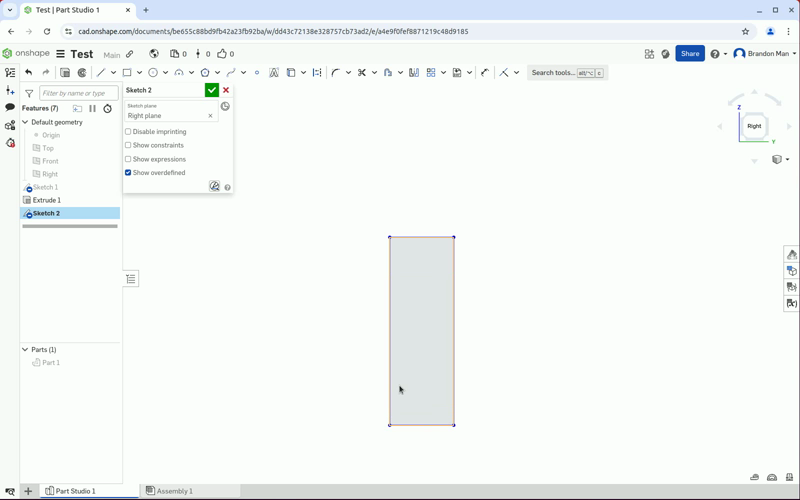
scroll(6)
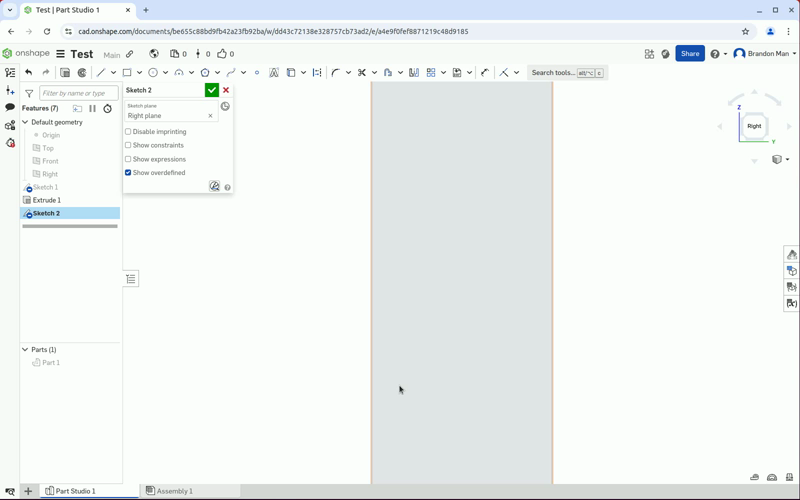
click(399, 385)
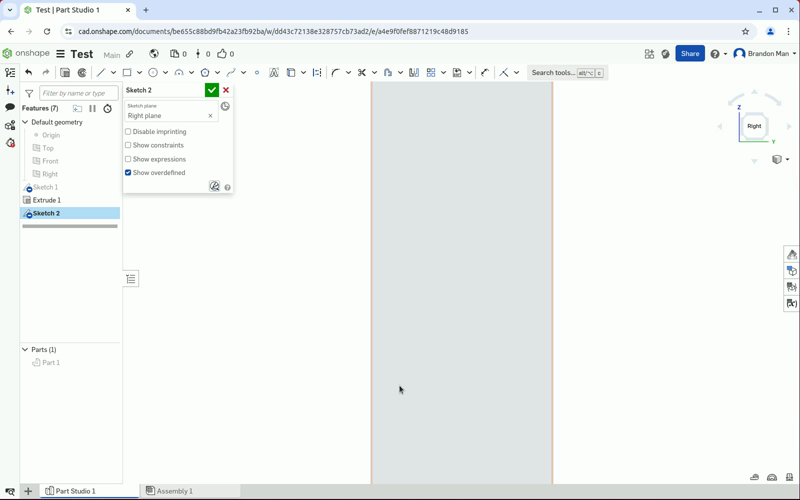
scroll(-6)
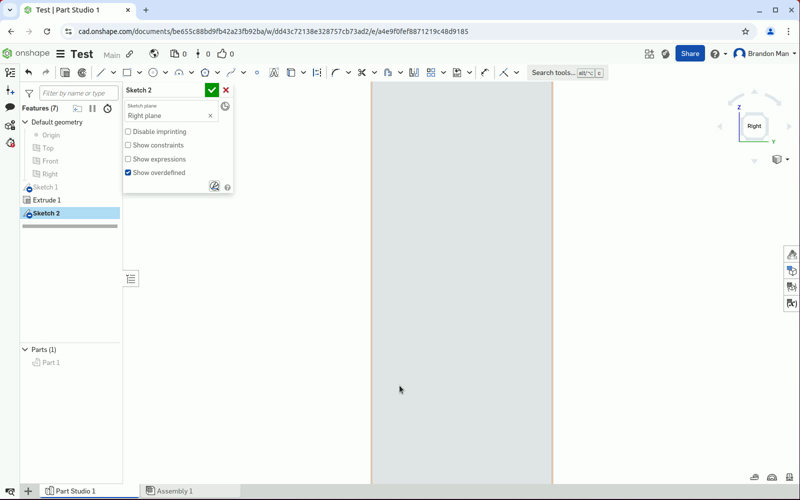
scroll(-6)
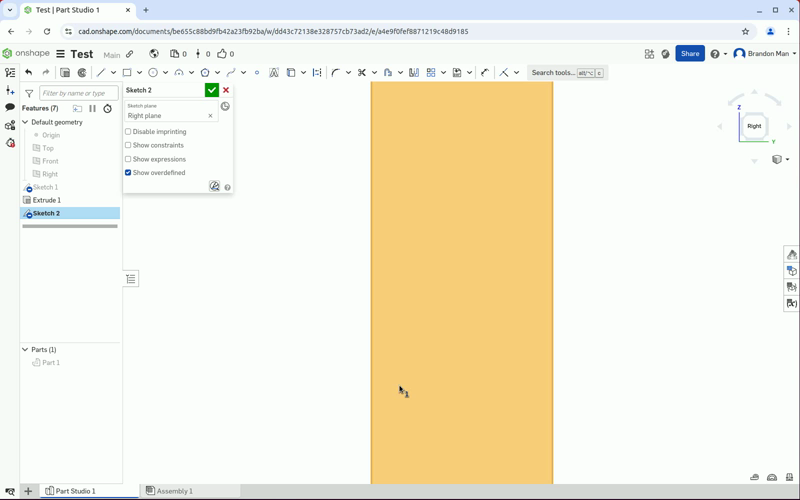
scroll(-6)
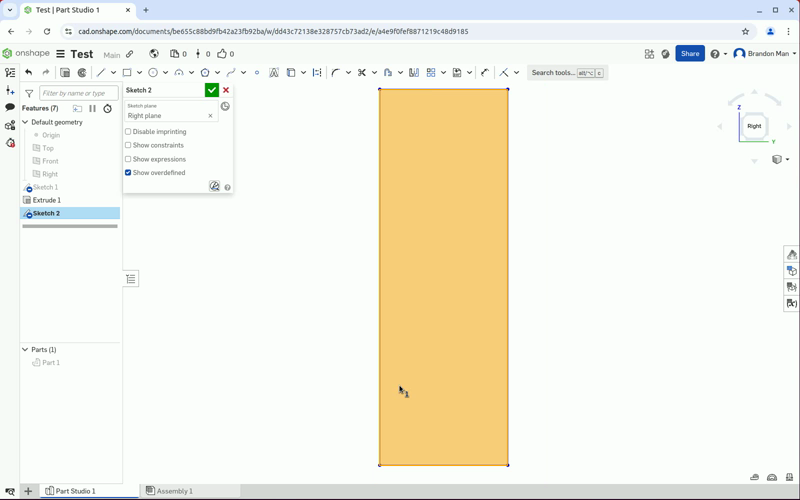
scroll(-6)
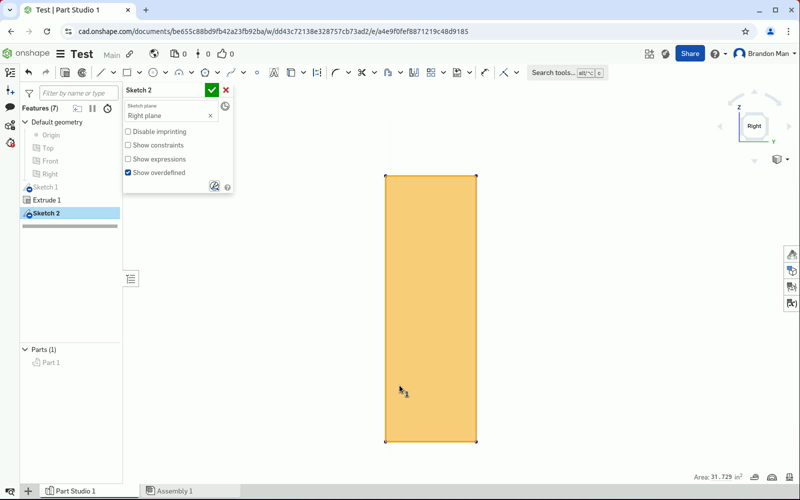
scroll(-6)
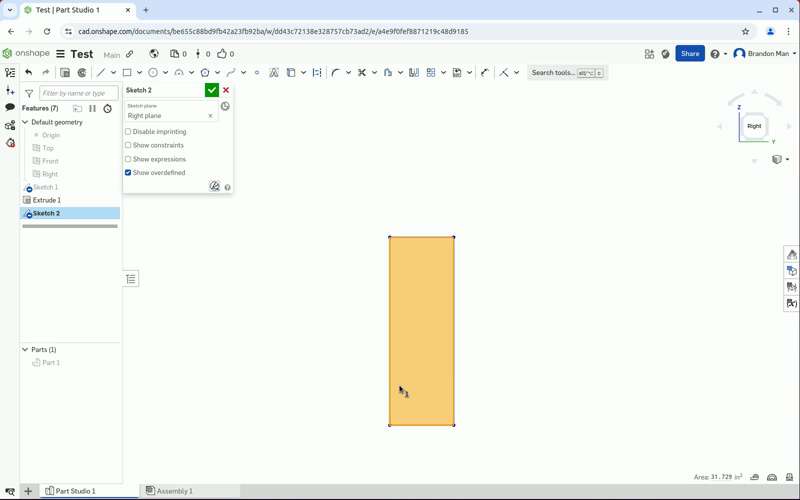
scroll(-6)
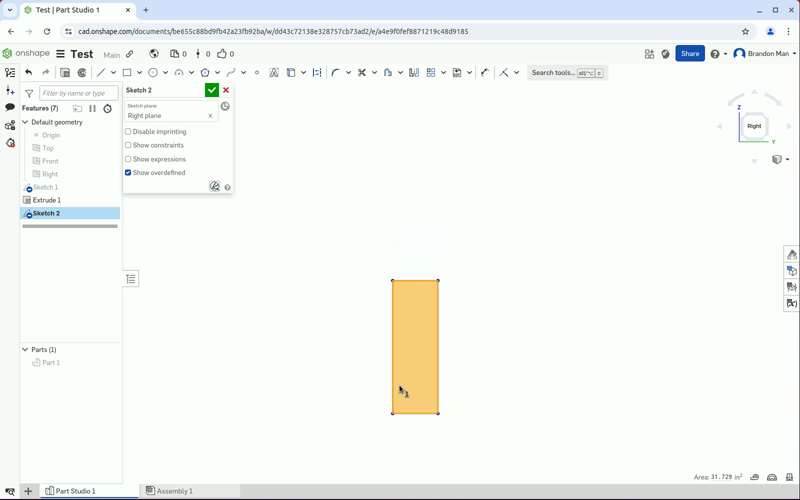
scroll(-6)
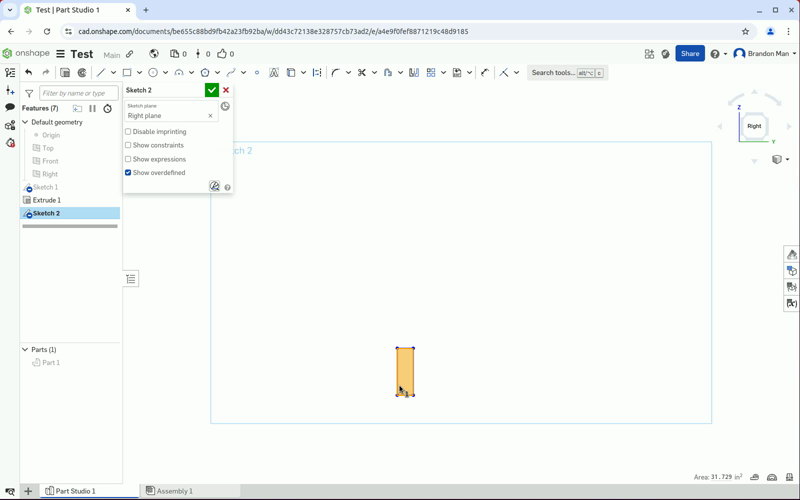
mouse_move(73, 352)
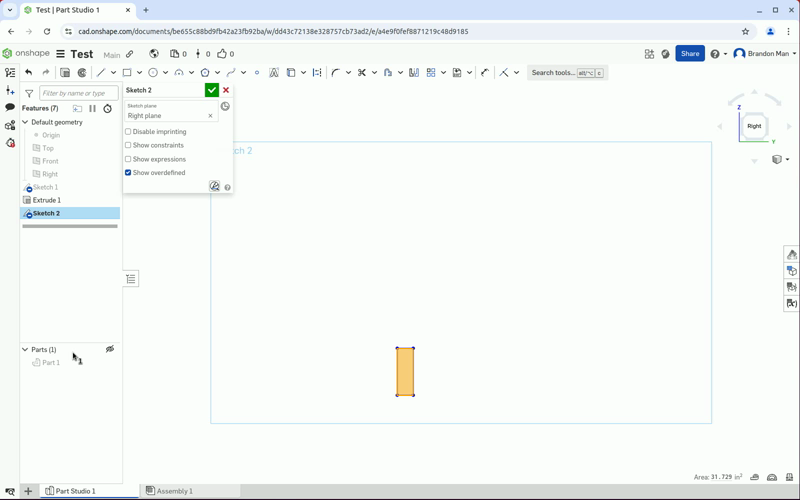
key(shift+y)
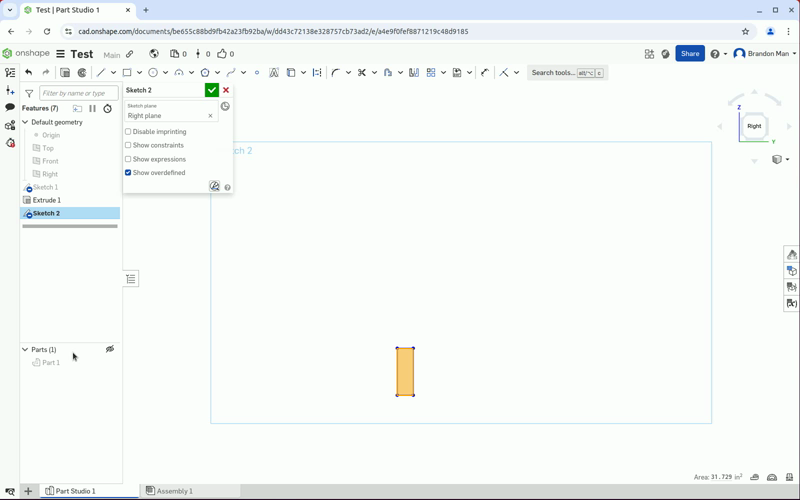
key(shift+e)
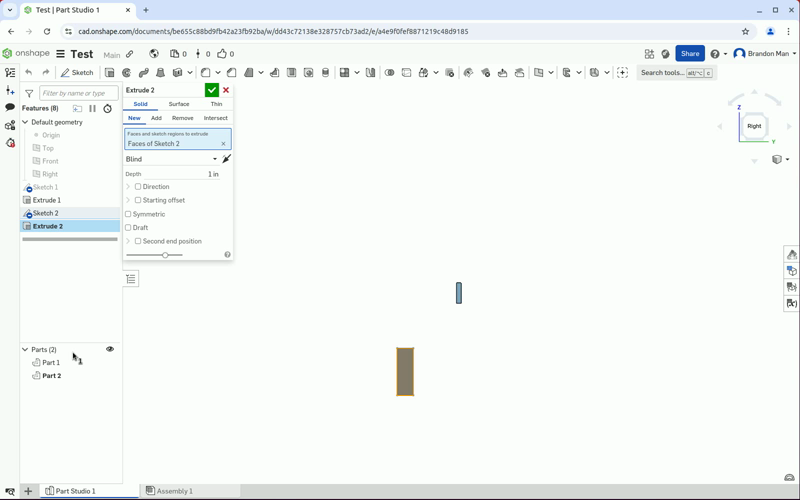
mouse_move(143, 106)
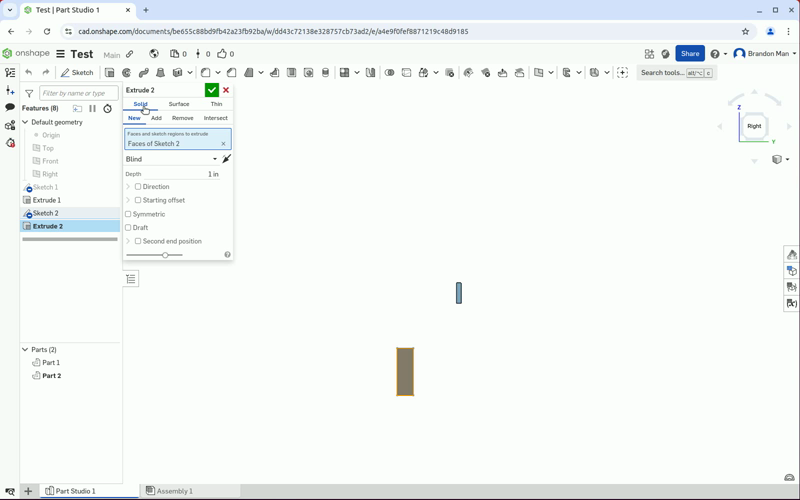
click(143, 106)
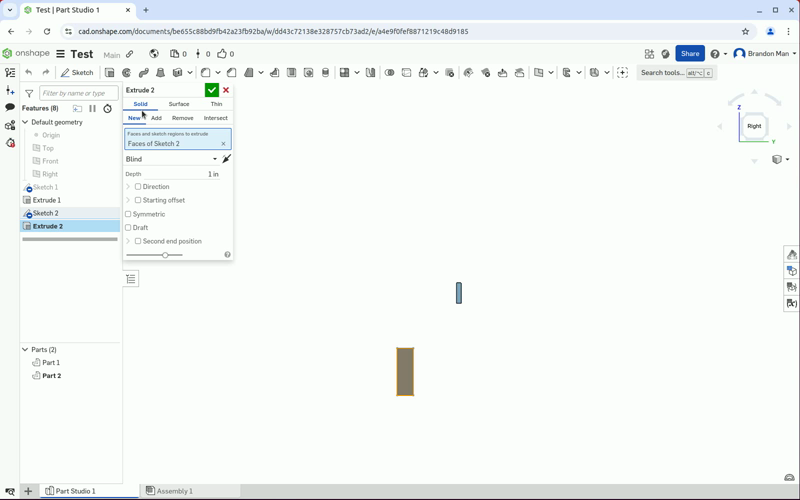
mouse_move(137, 120)
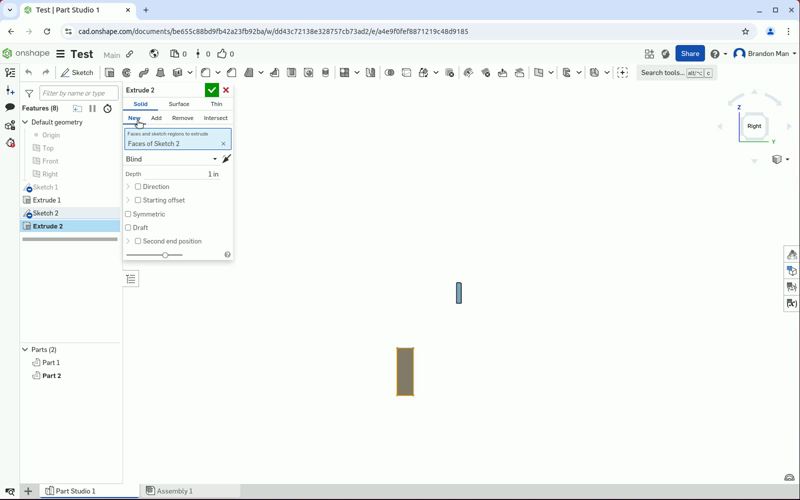
click(137, 120)
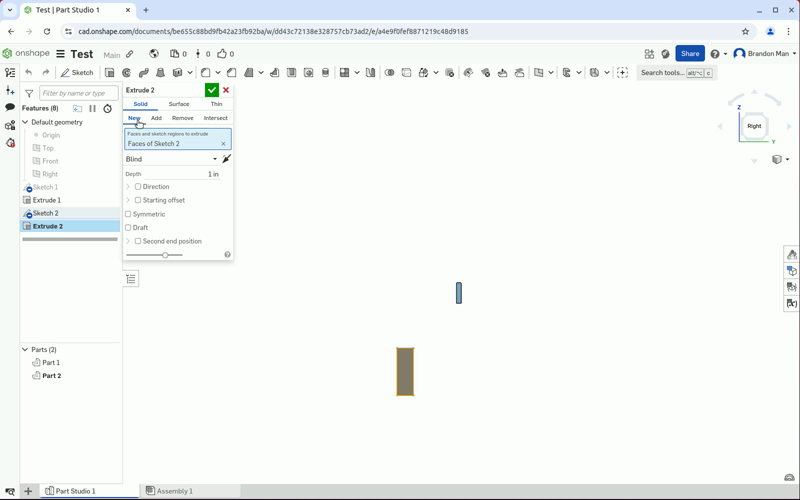
key(tab, 4)
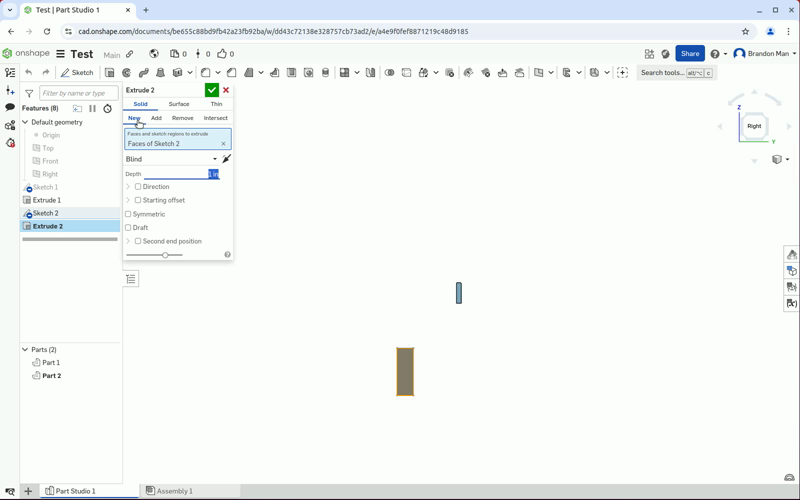
text(8.906)
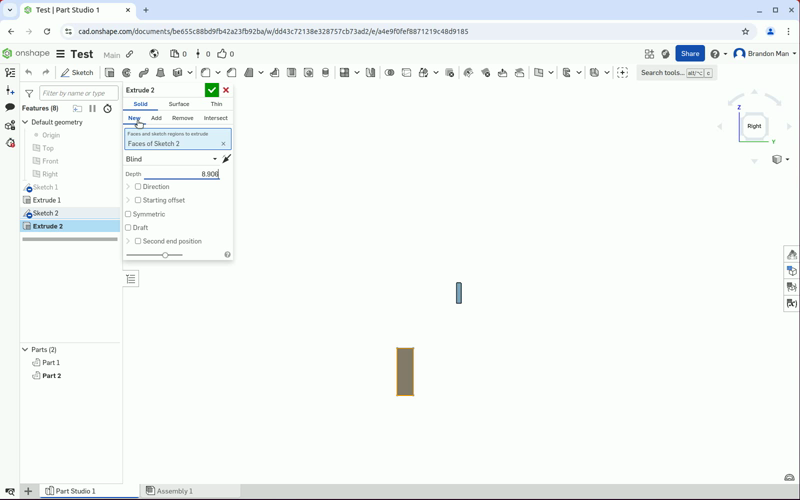
key(enter)
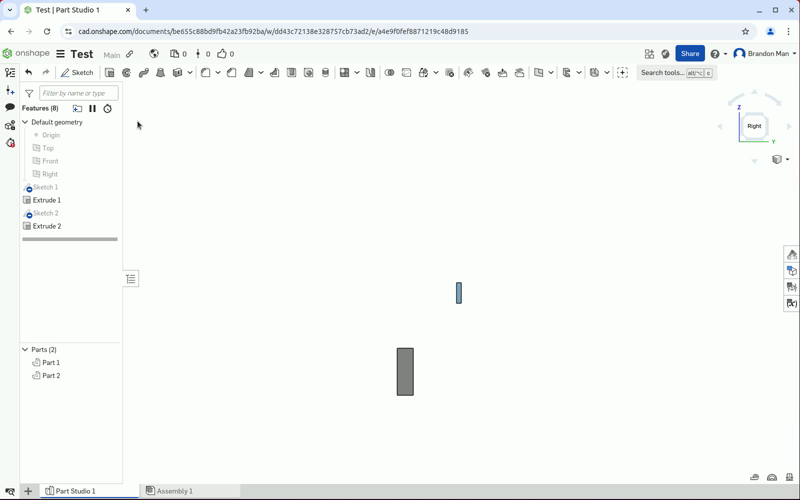
key(shift+h)
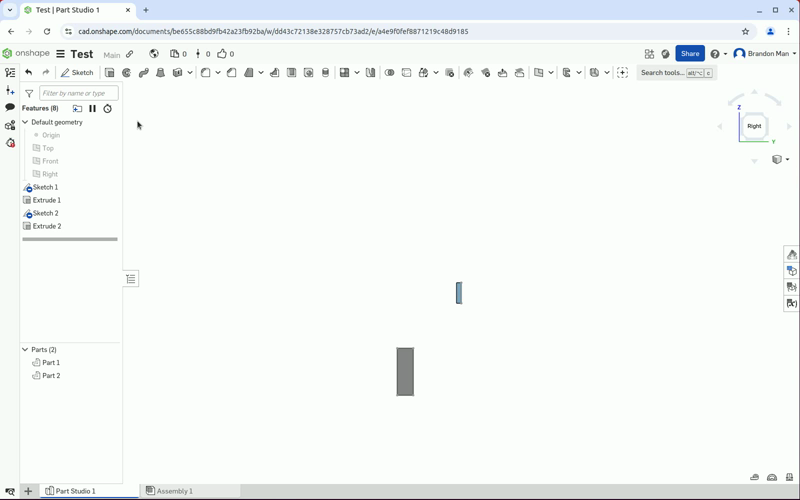
key(shift+h)
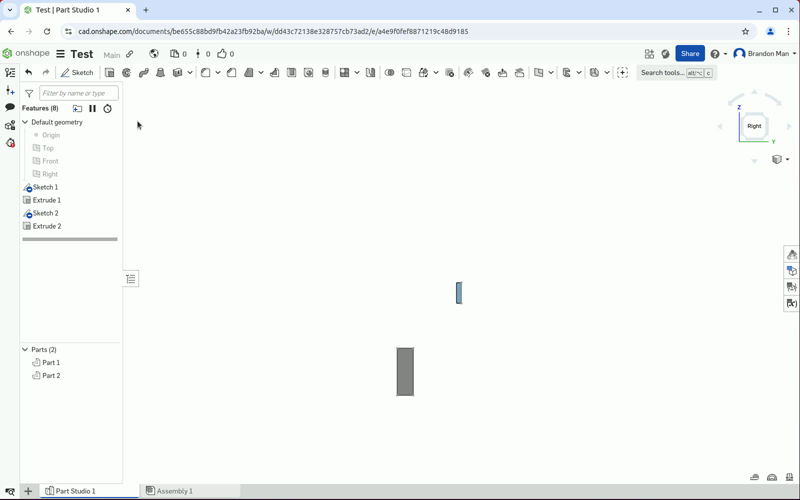
key(shift+7)
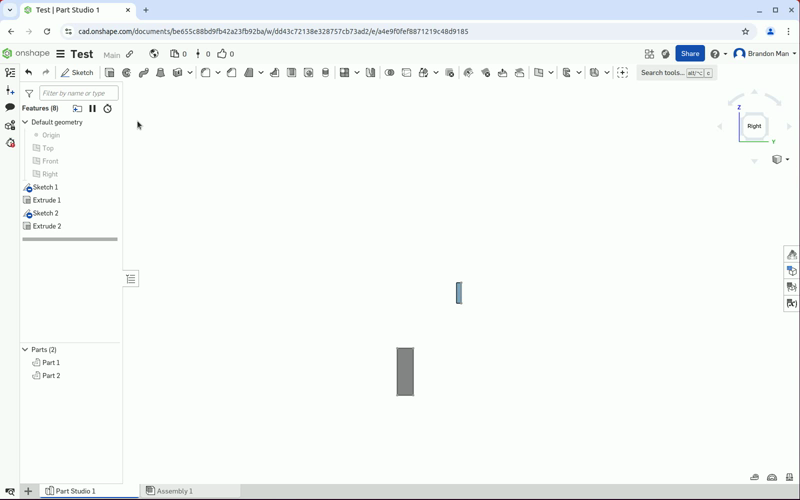
key(right, 2)
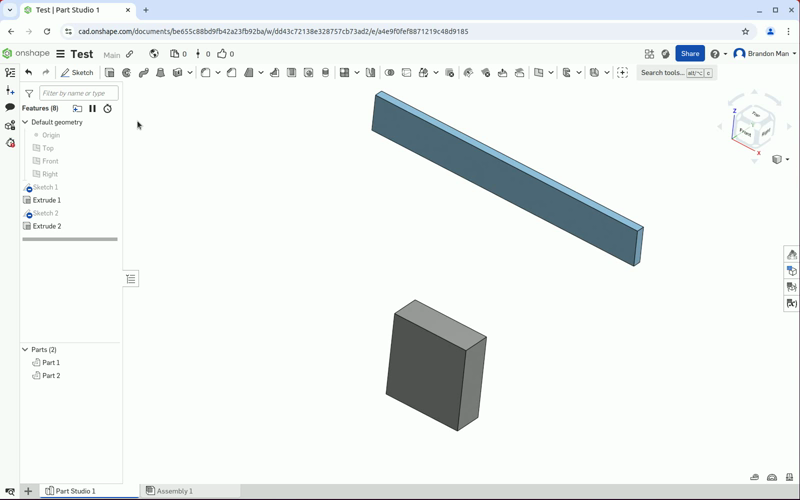
key(down, 2)
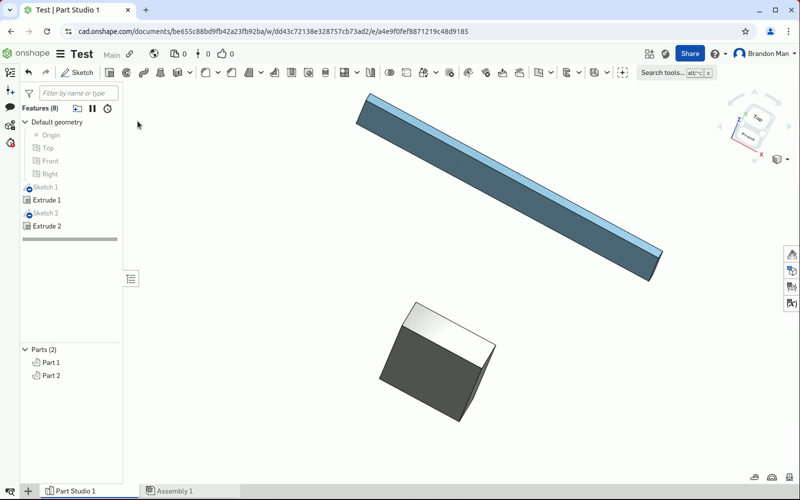
key(up, 2)
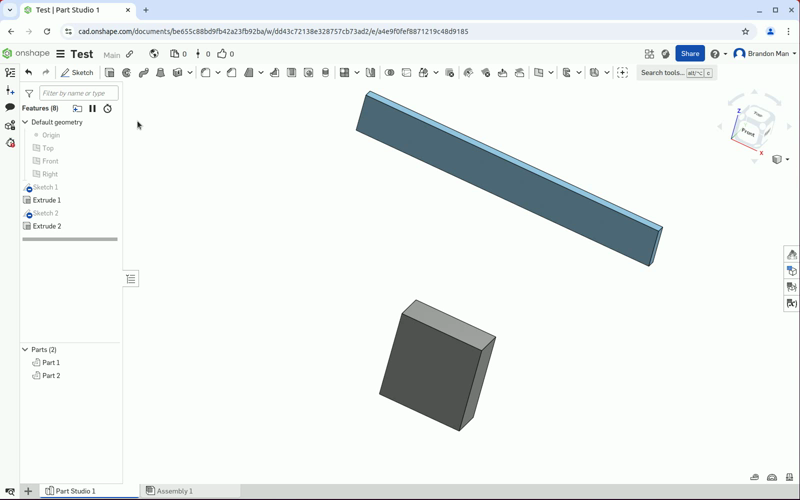
key(left, 2)
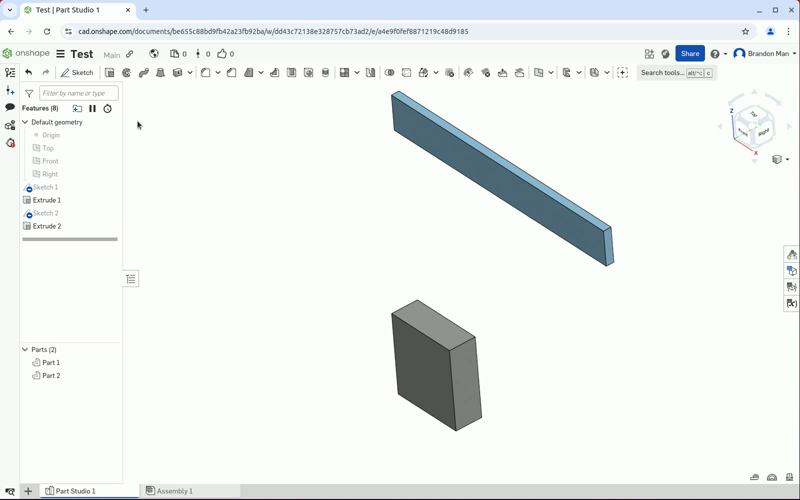
mouse_move(73, 189)
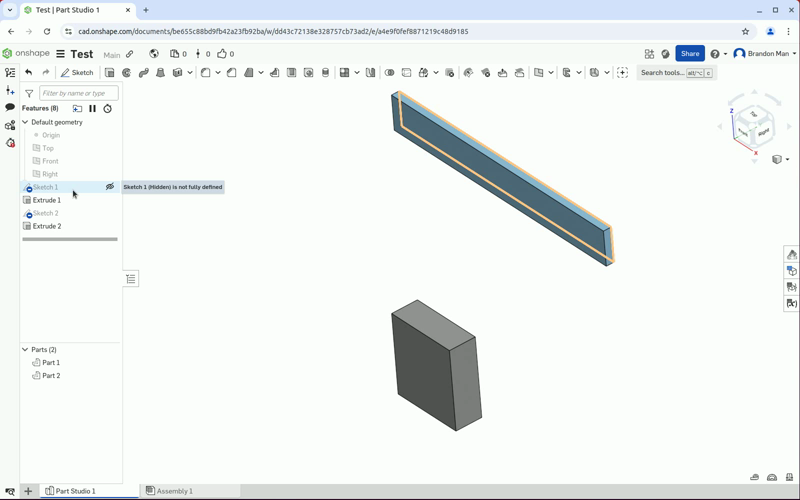
click(73, 189)